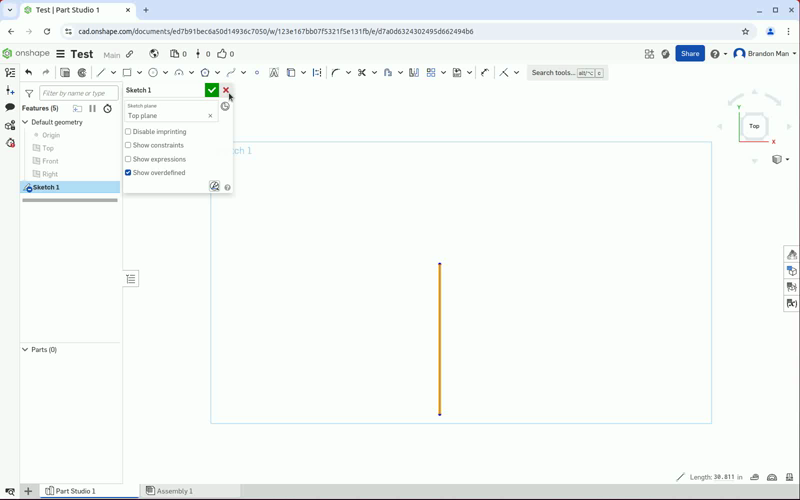
key(shift+h)
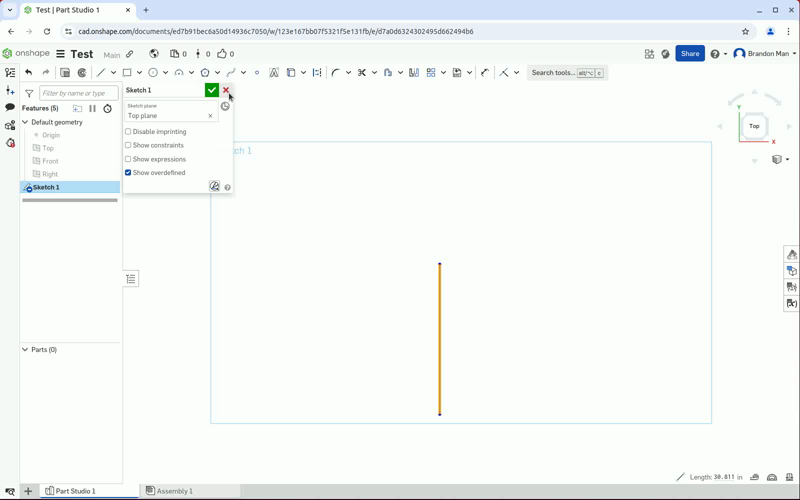
key(shift+s)
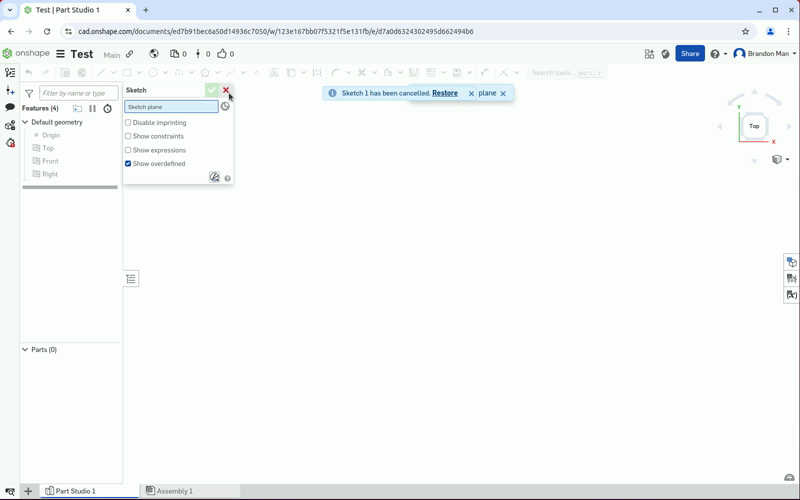
mouse_move(73, 150)
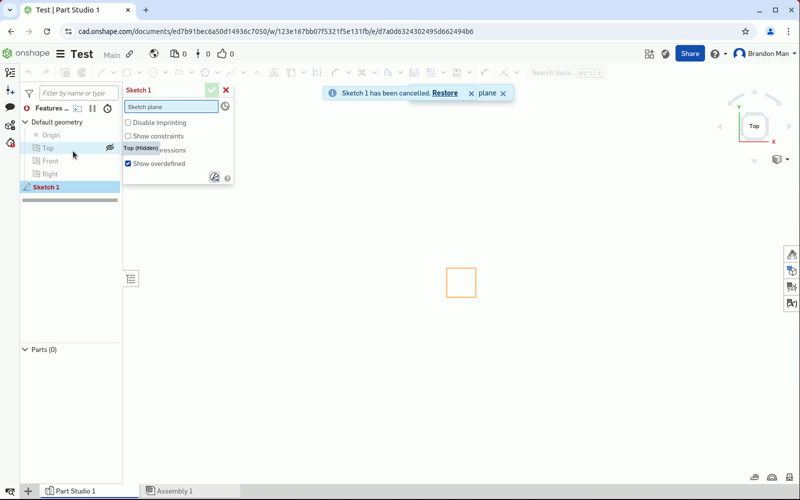
click(73, 150)
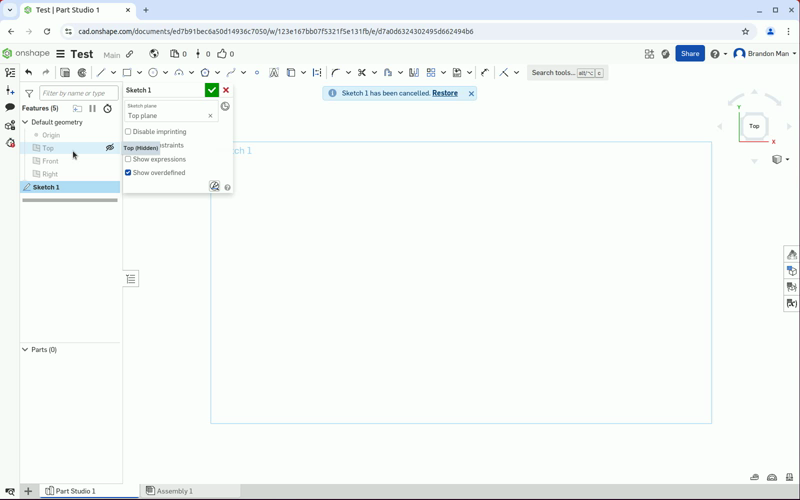
mouse_move(73, 352)
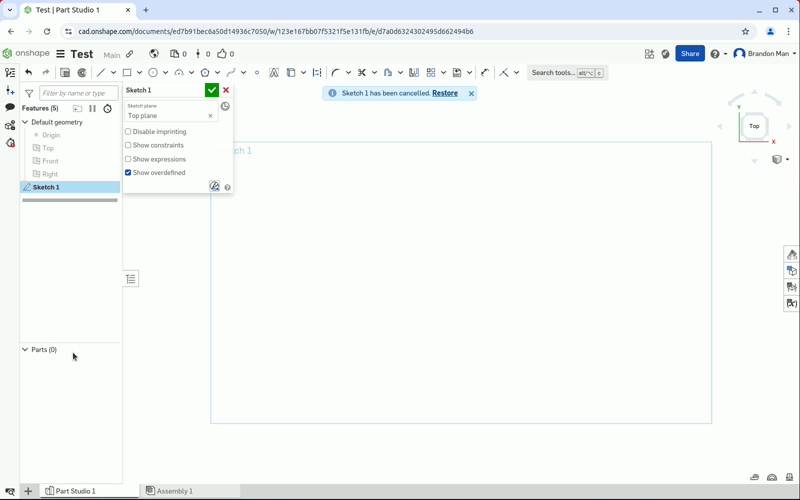
key(y)
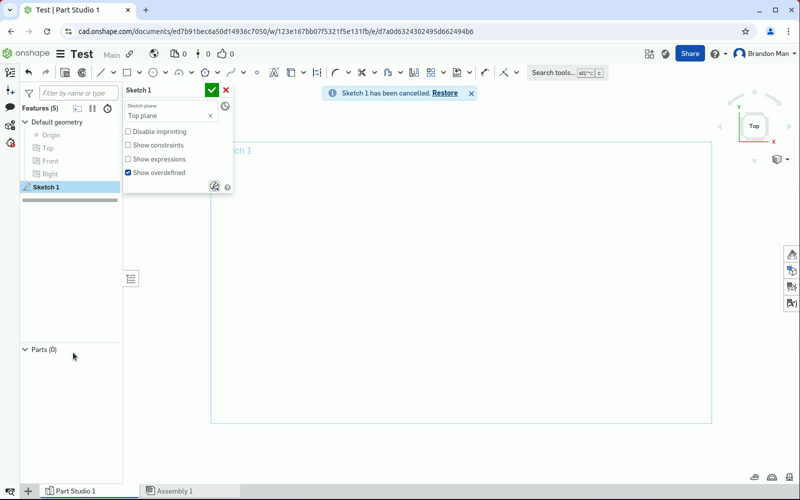
key(l)
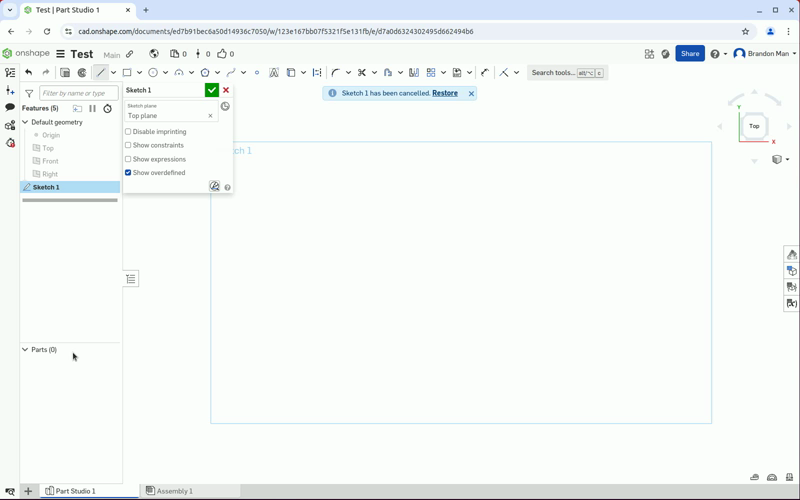
key_down(shift)
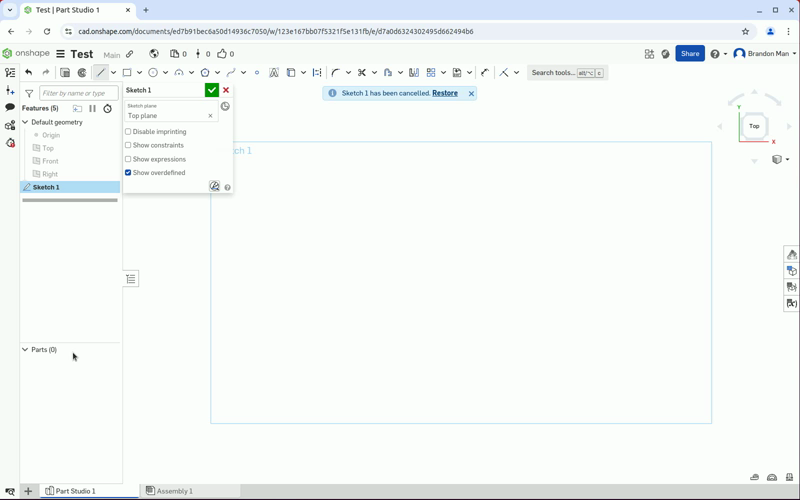
mouse_move(460, 282)
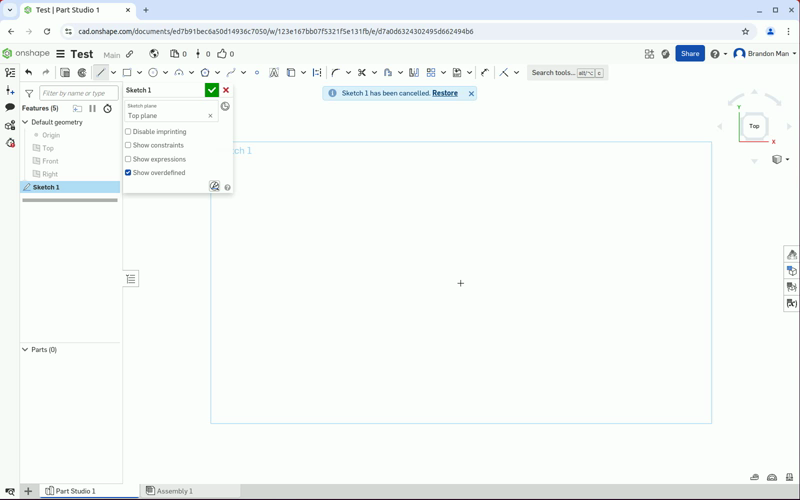
click(460, 282)
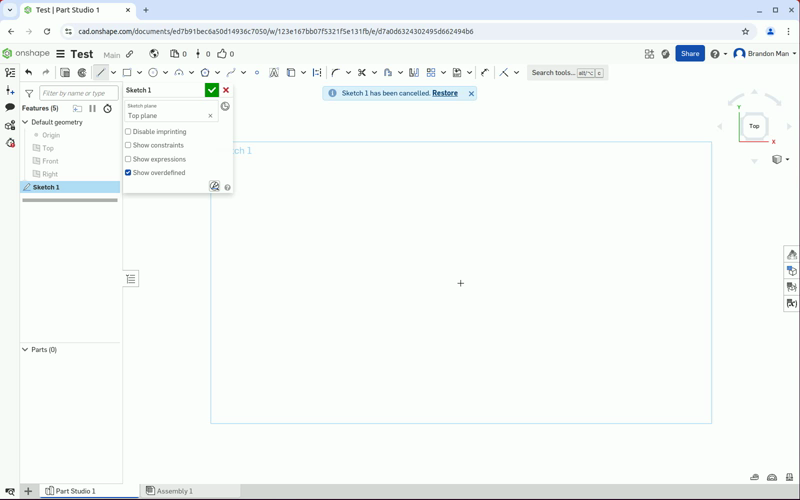
key_up(shift)
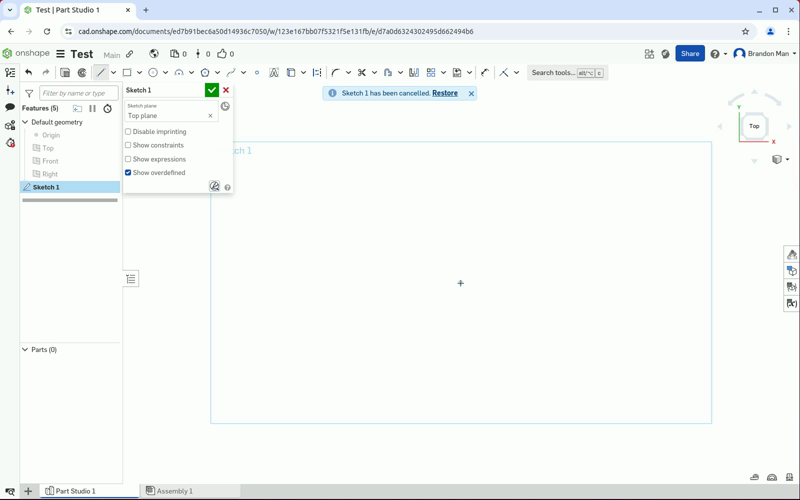
key_down(shift)
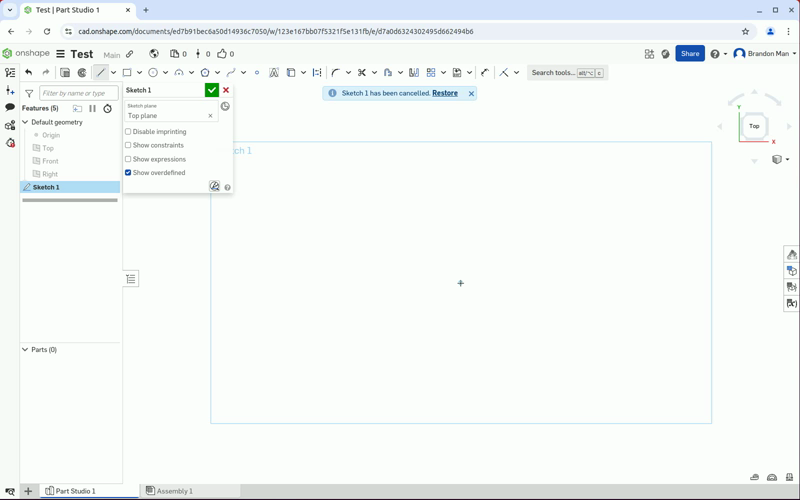
mouse_move(573, 282)
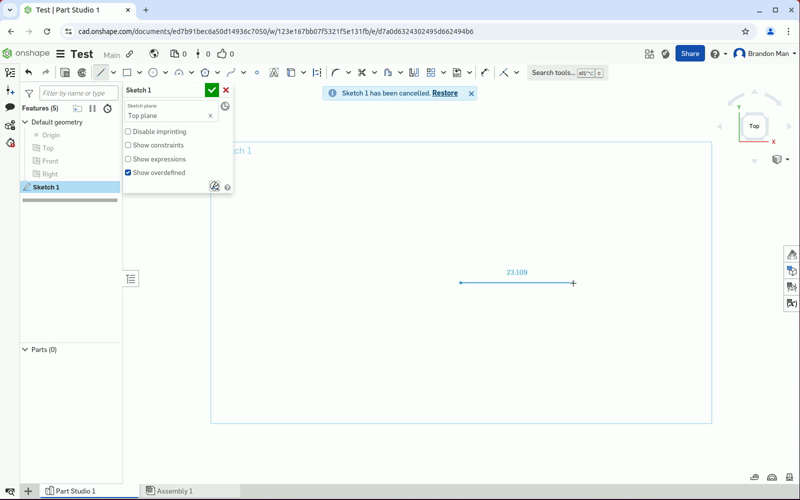
click(573, 282)
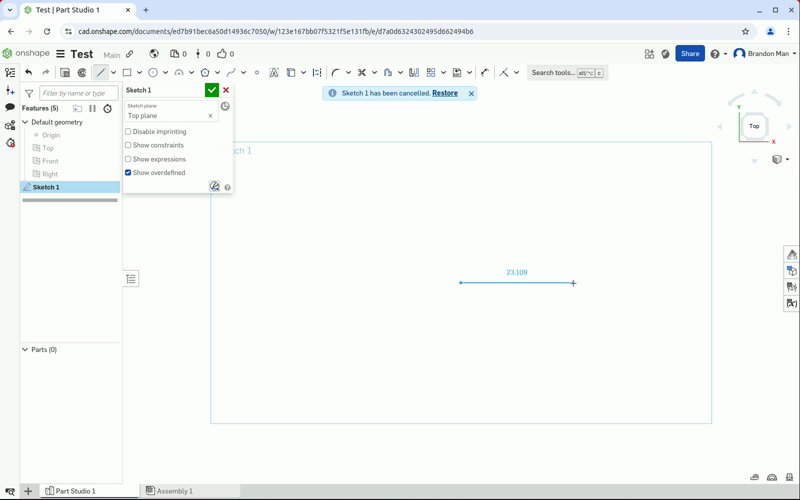
key_up(shift)
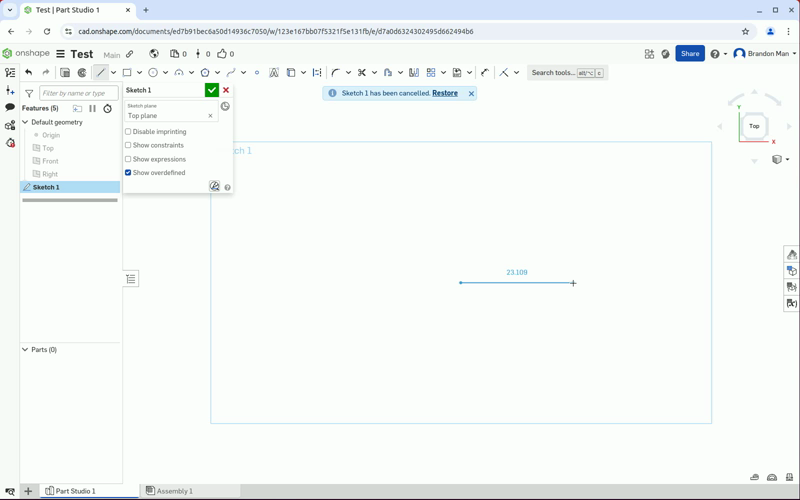
key_down(shift)
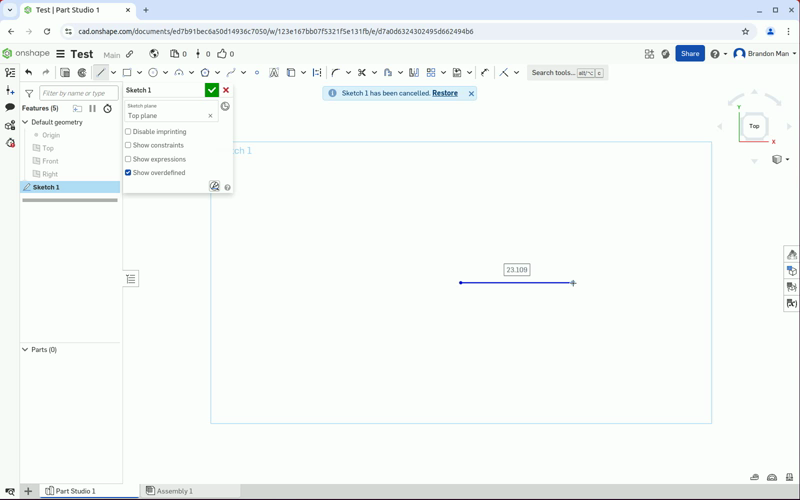
mouse_move(589, 282)
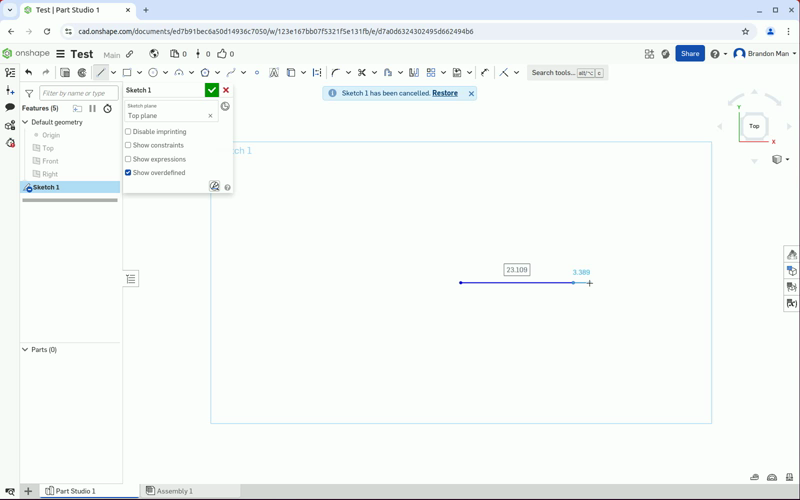
mouse_move(573, 258)
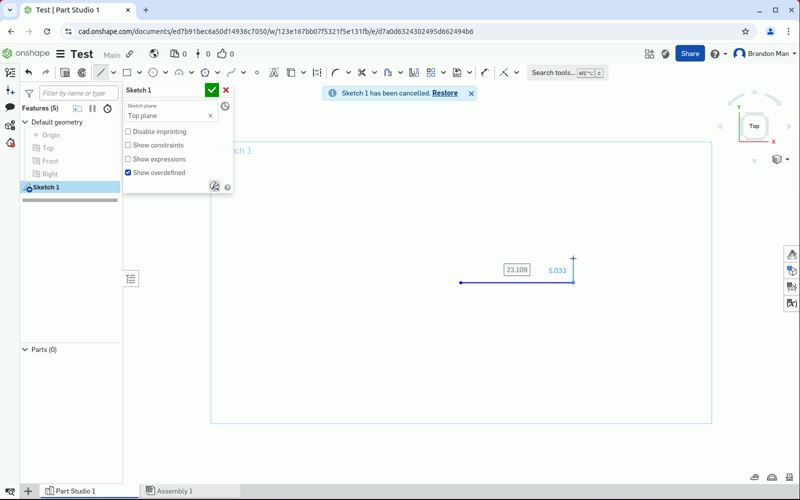
click(573, 258)
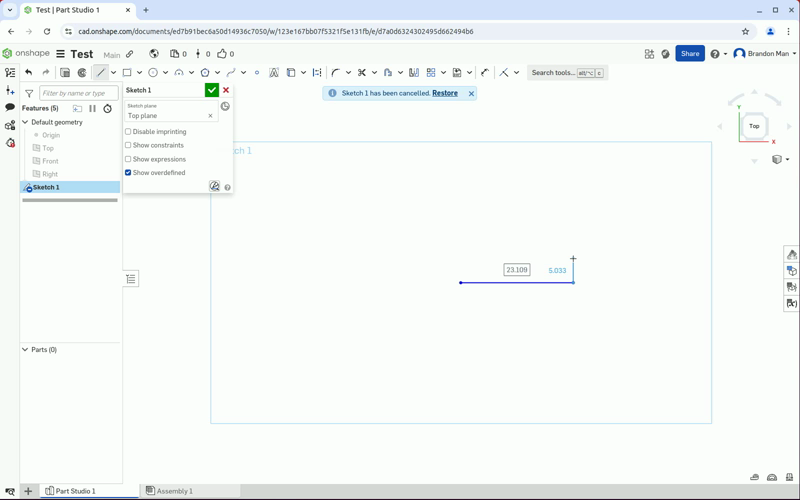
key_up(shift)
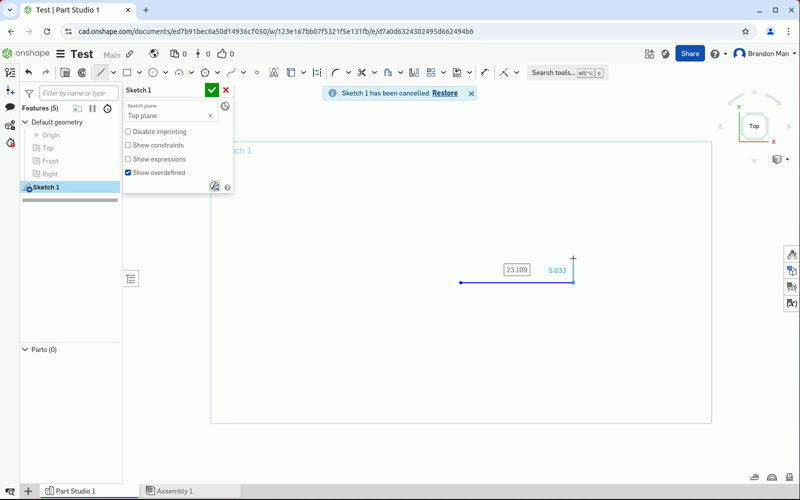
key_down(shift)
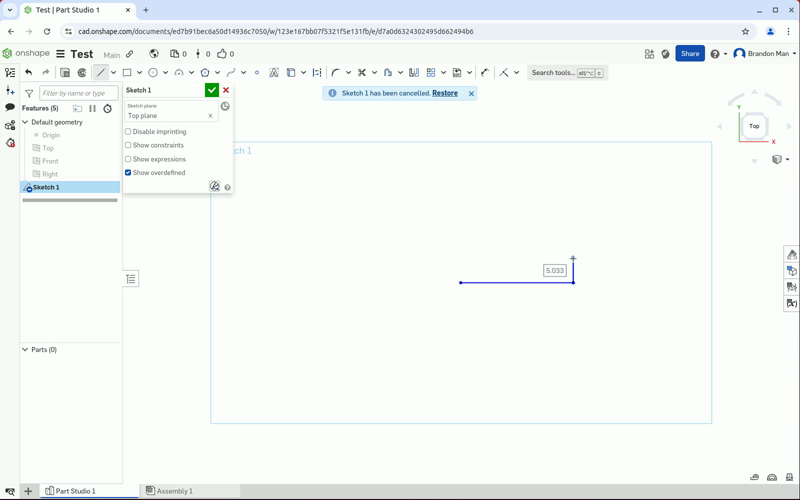
mouse_move(460, 258)
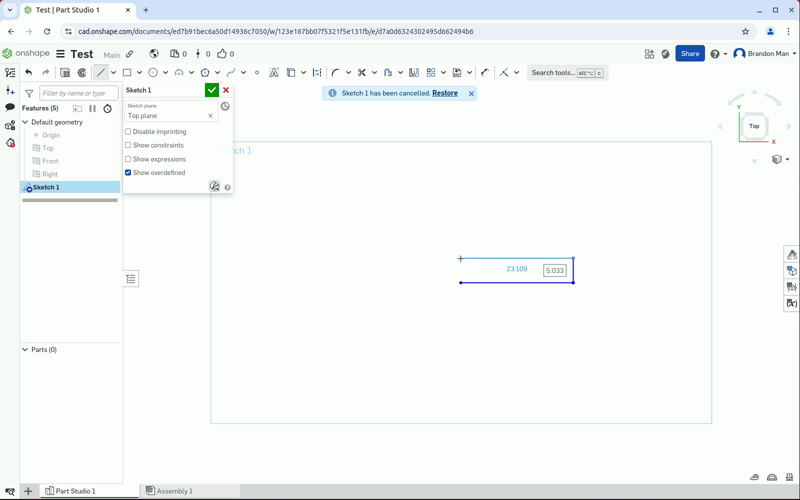
click(460, 258)
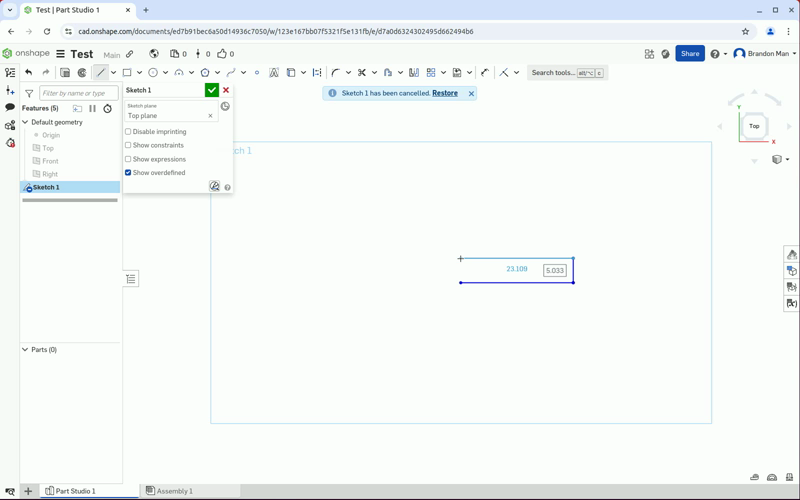
key_up(shift)
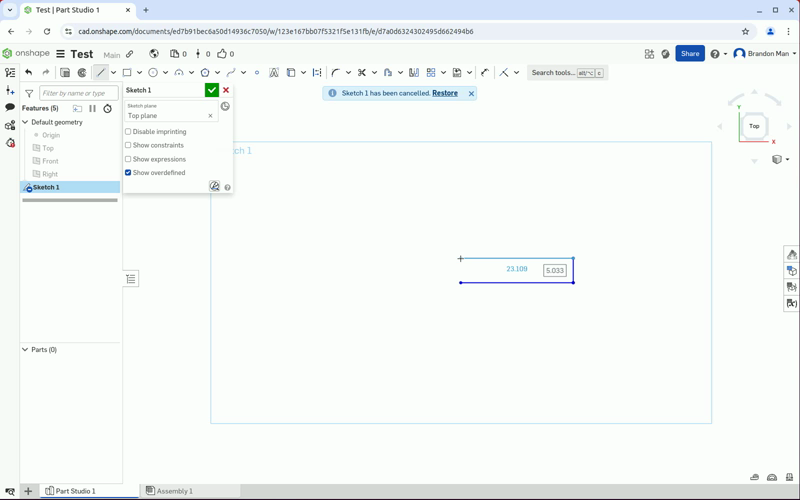
mouse_move(490, 258)
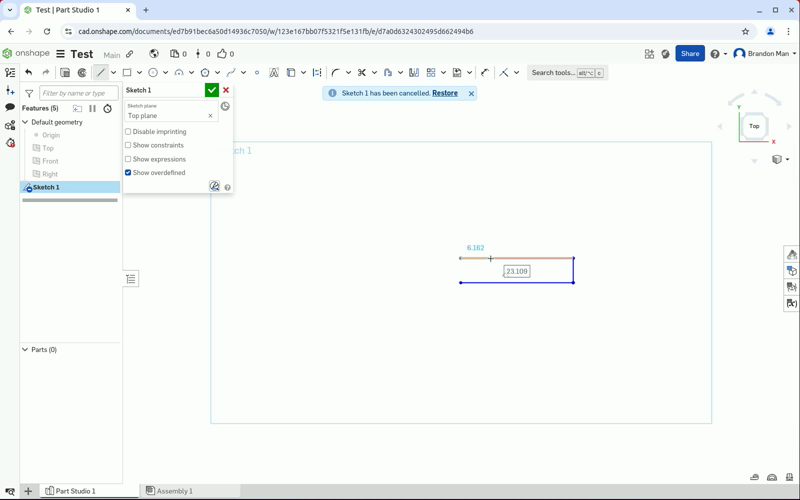
key_down(shift)
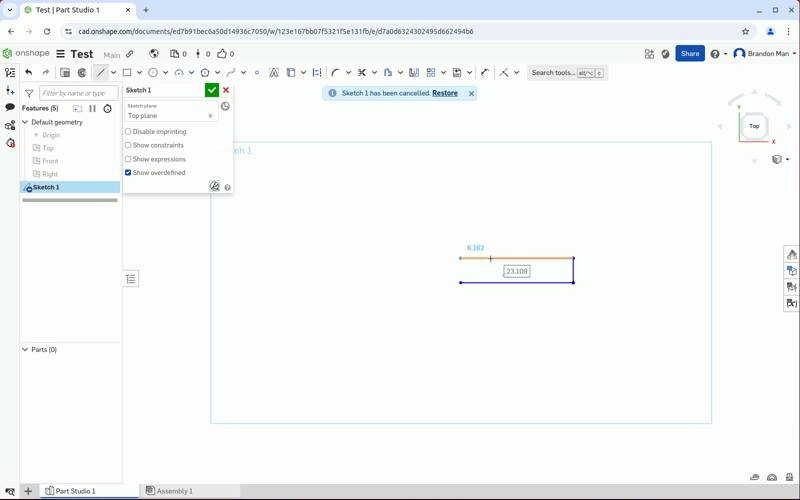
mouse_move(460, 282)
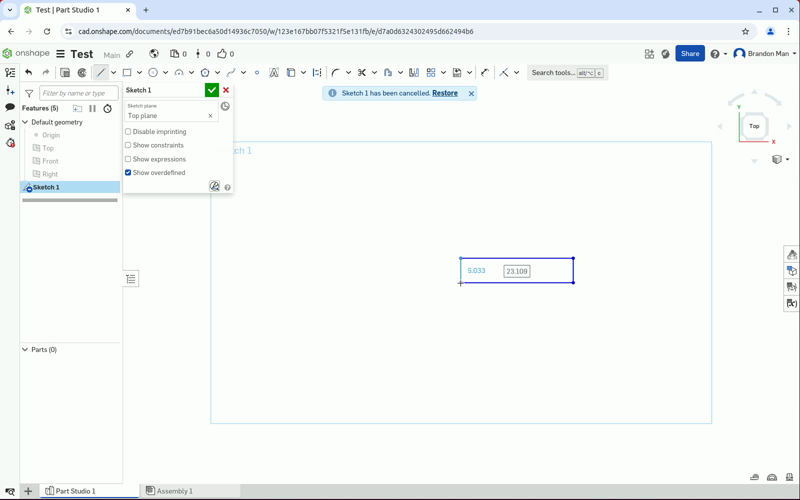
key_up(shift)
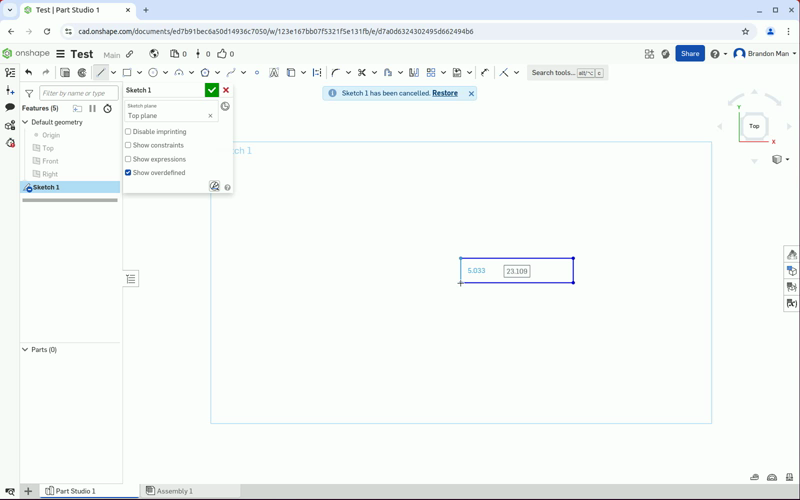
click(460, 282)
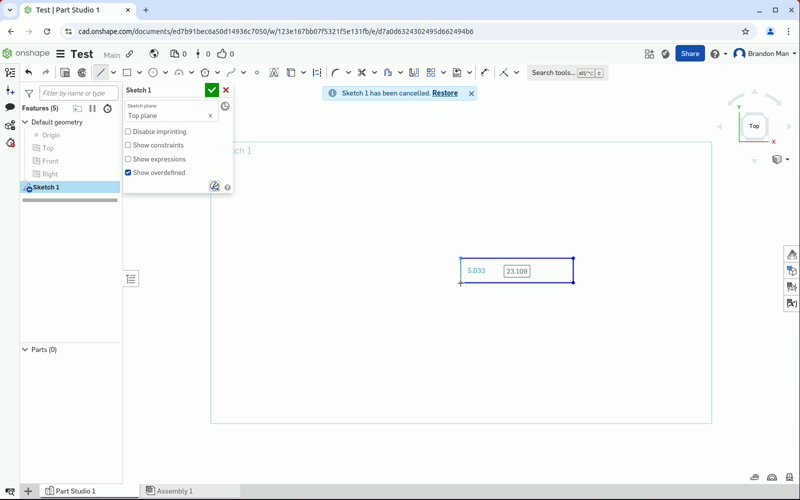
key(esc)
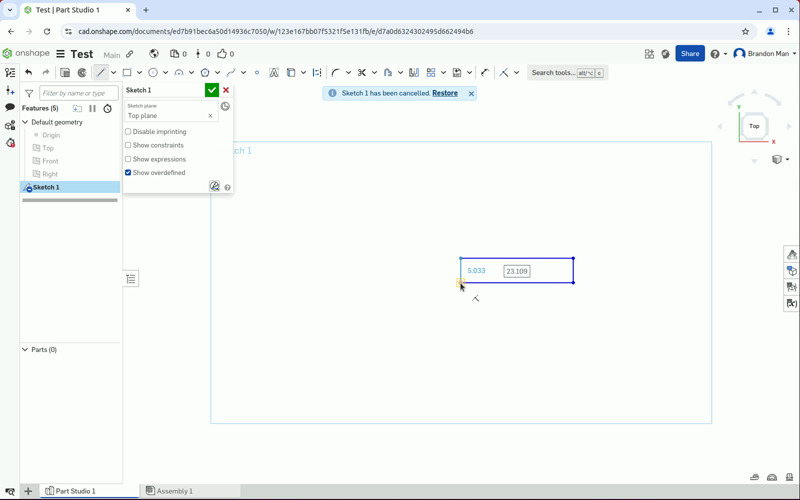
mouse_move(494, 266)
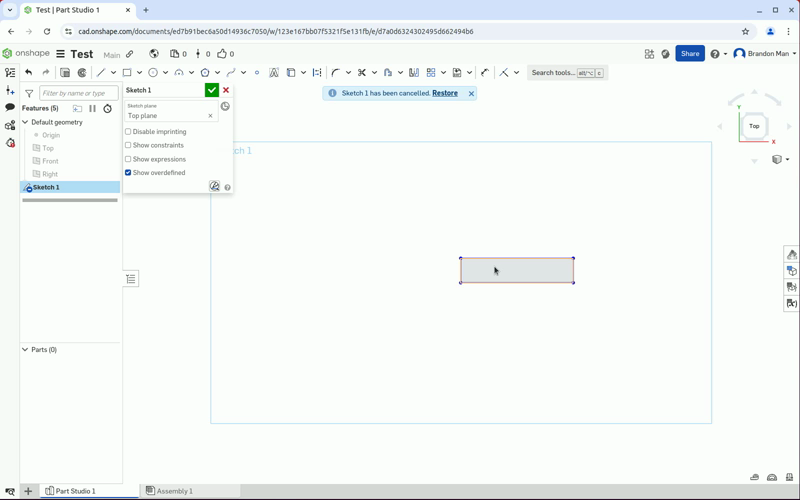
click(494, 266)
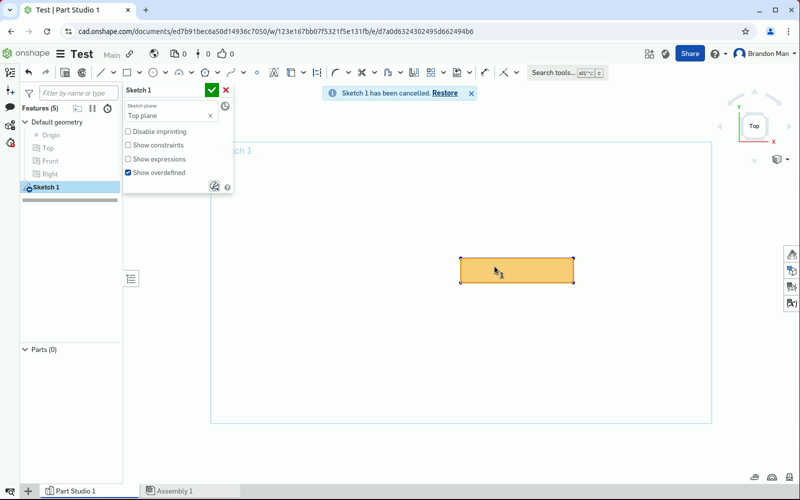
mouse_move(73, 352)
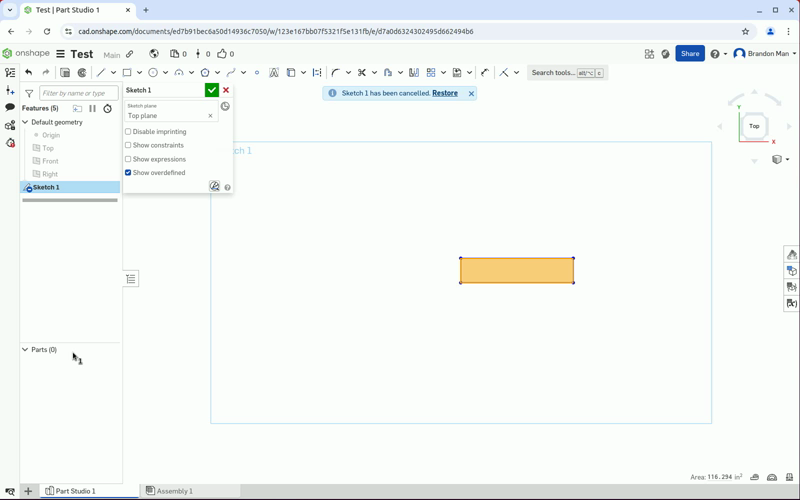
key(shift+y)
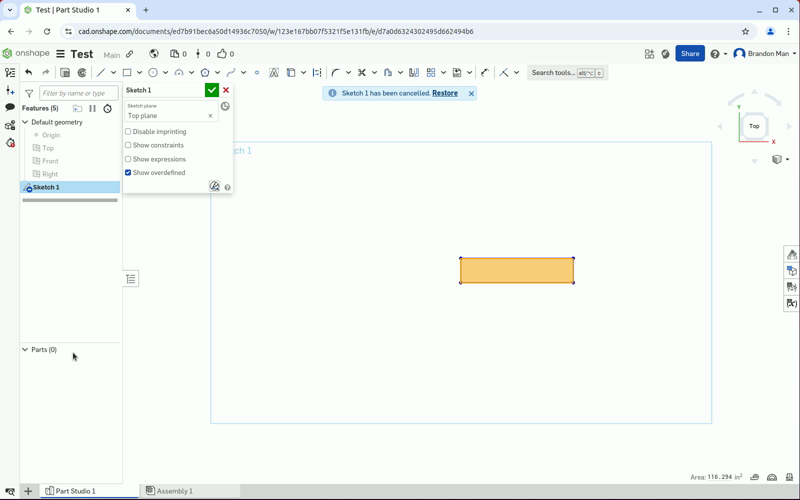
key(shift+e)
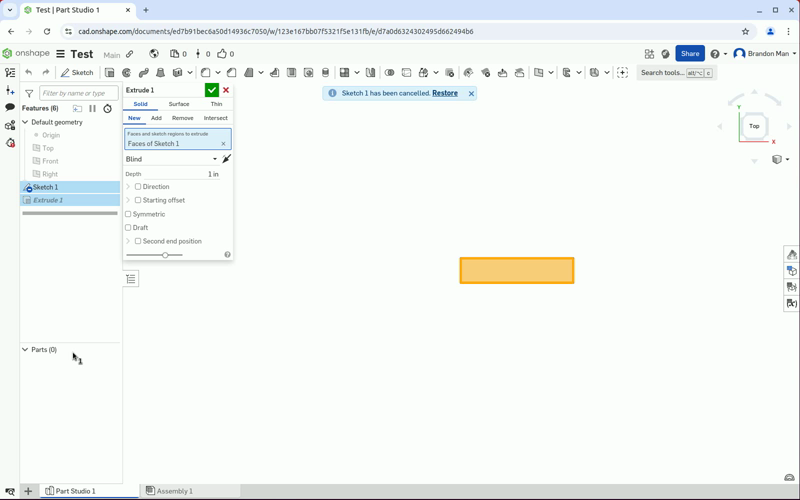
mouse_move(143, 106)
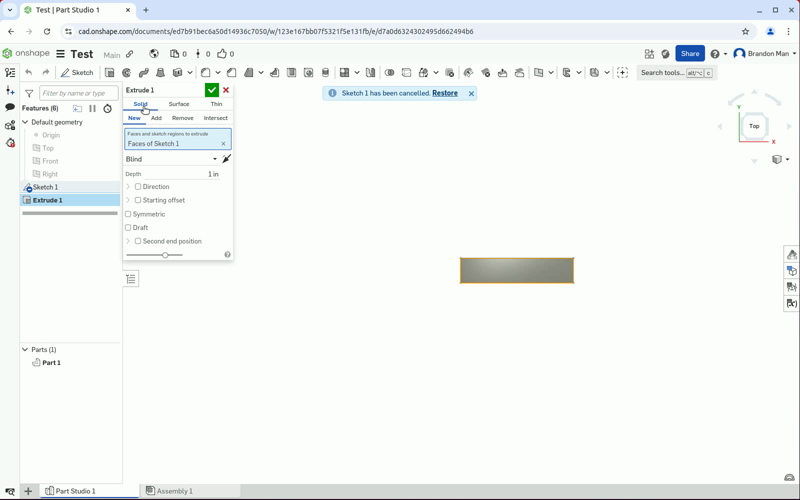
click(143, 106)
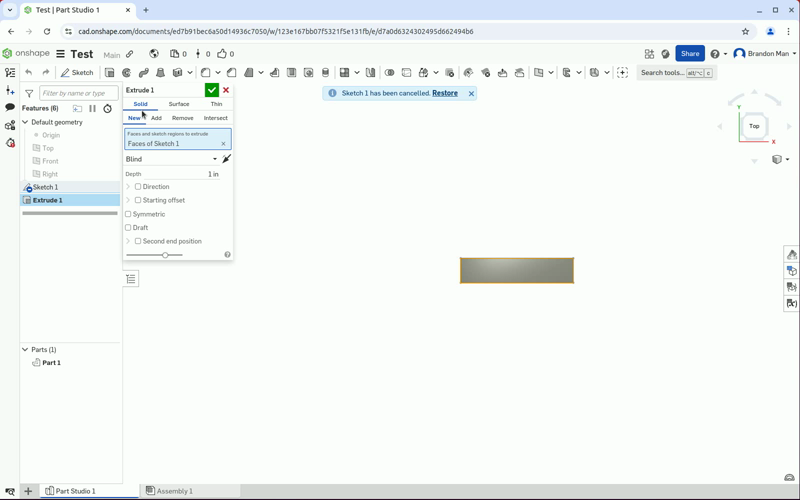
mouse_move(137, 120)
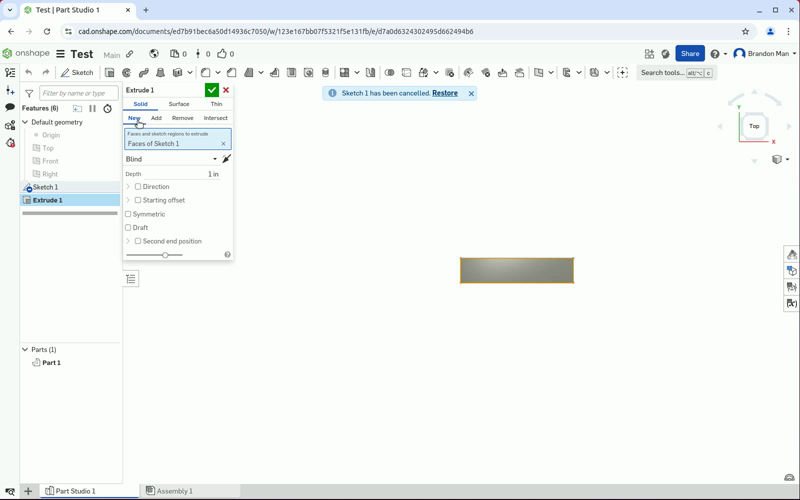
click(137, 120)
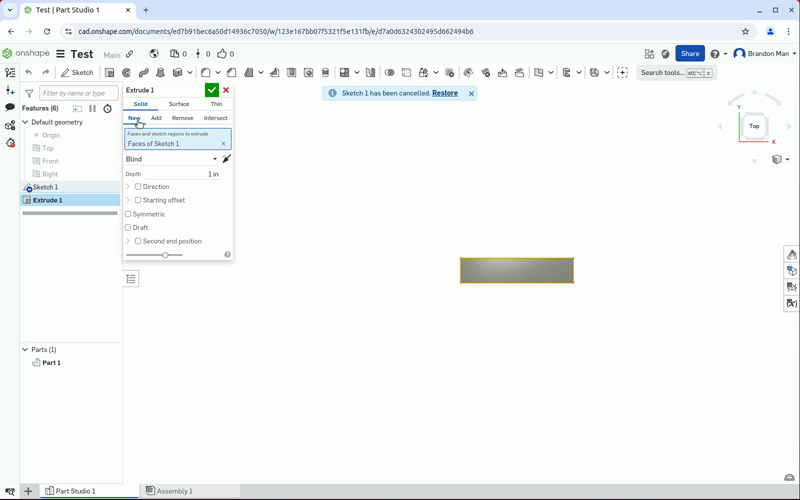
key(tab, 4)
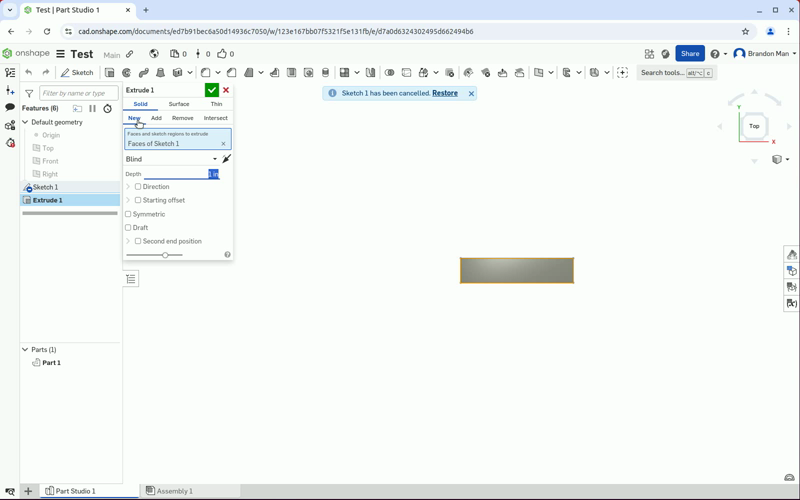
text(9.869)
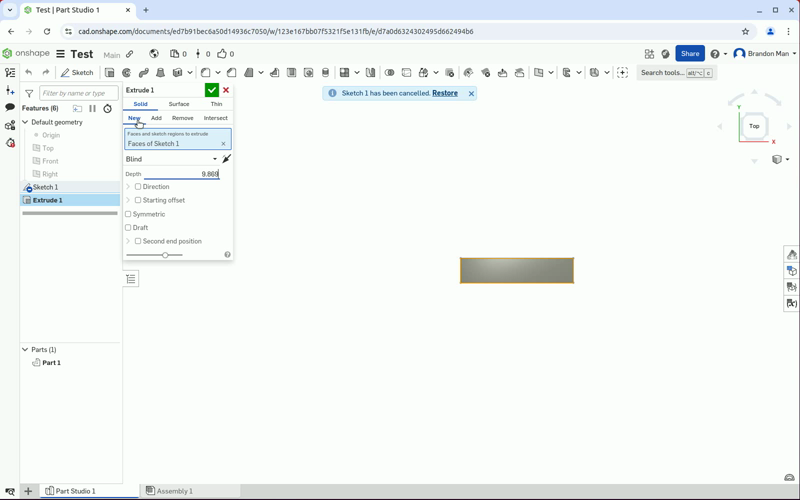
key(enter)
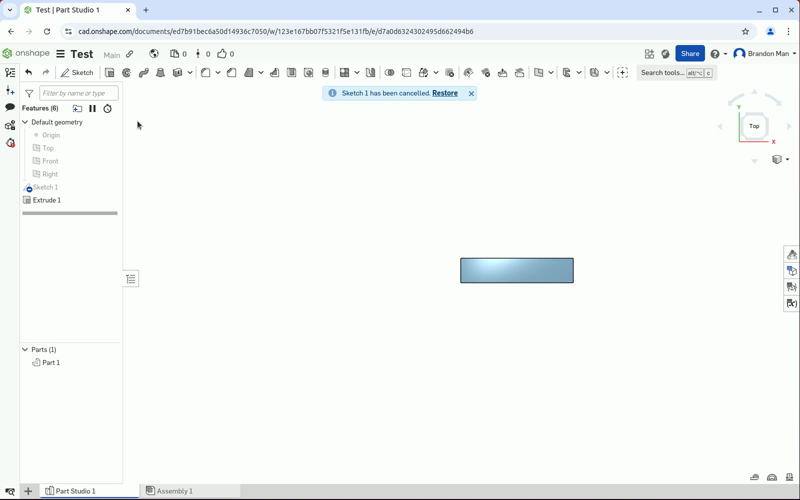
key(shift+h)
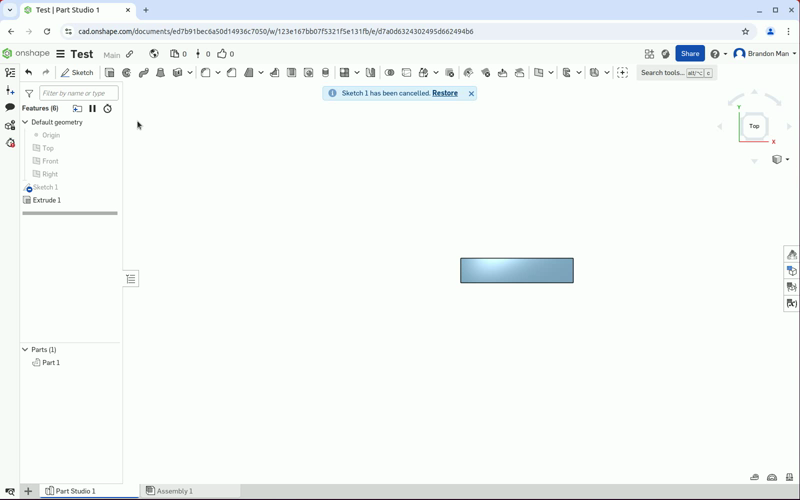
key(shift+h)
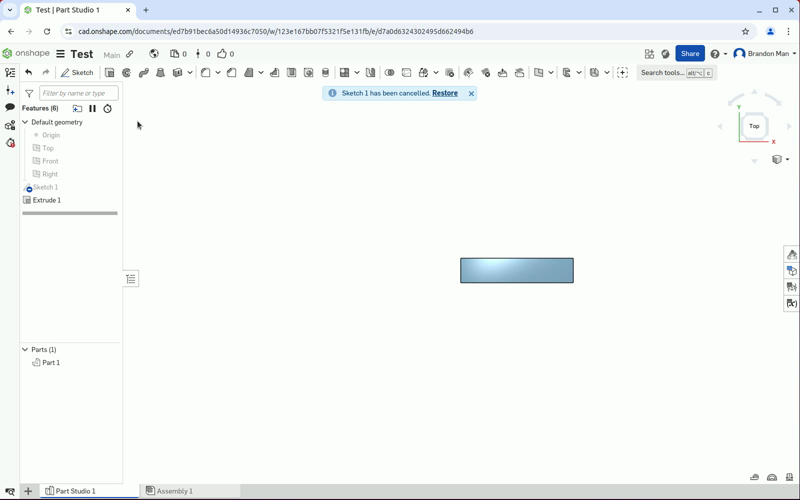
mouse_move(73, 189)
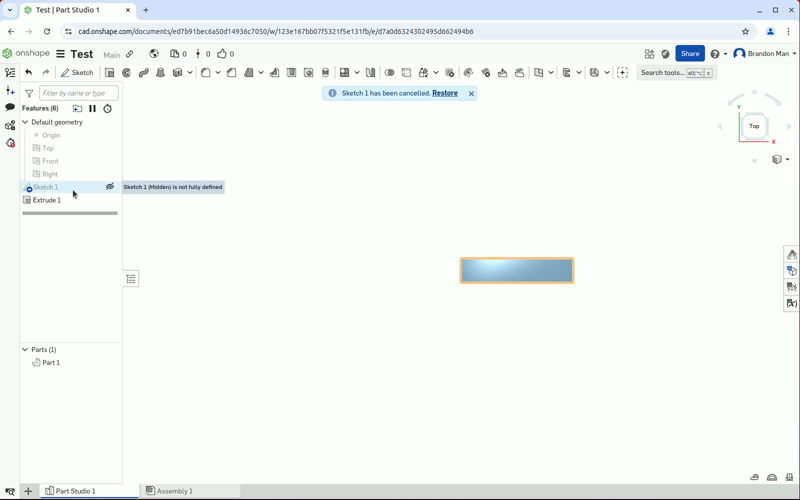
click(73, 189)
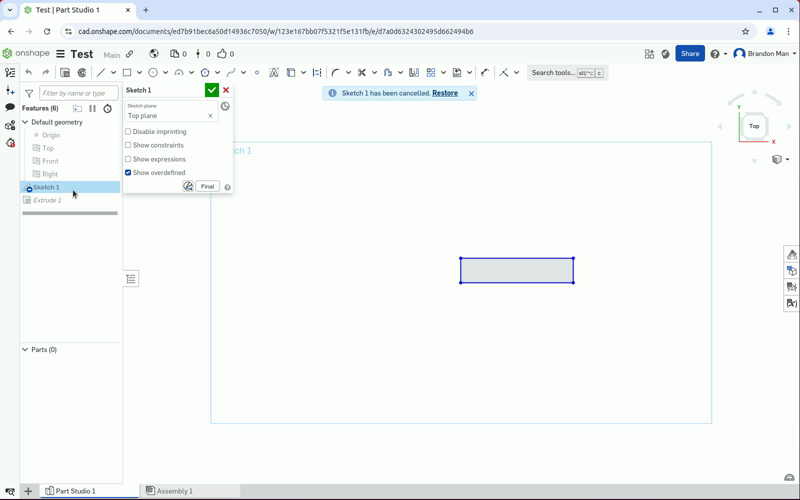
mouse_move(229, 92)
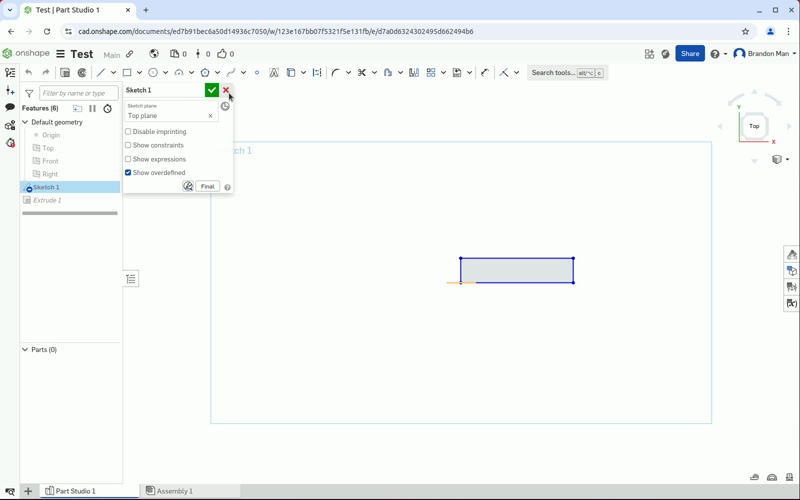
click(229, 92)
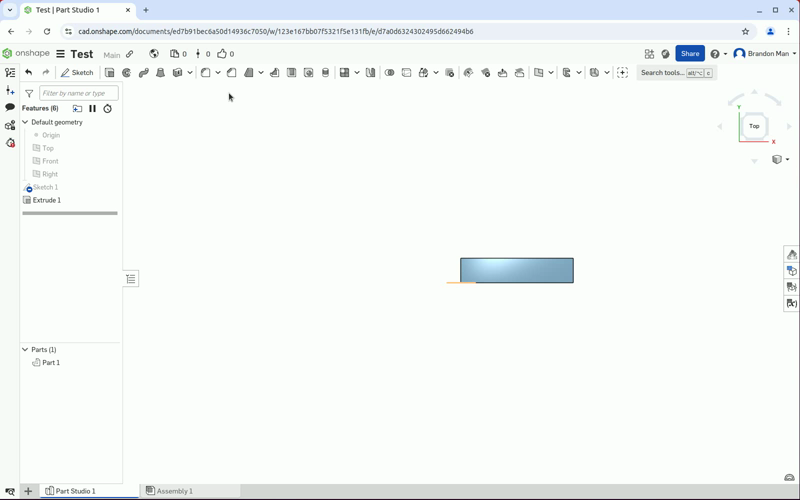
mouse_move(73, 352)
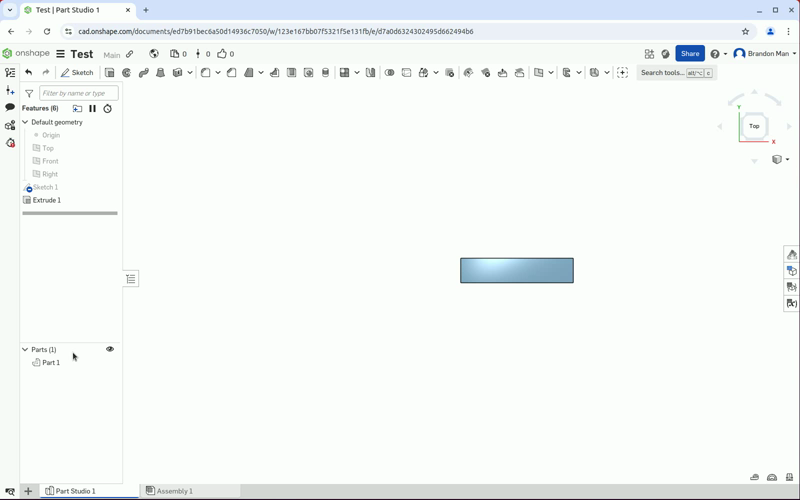
key(y)
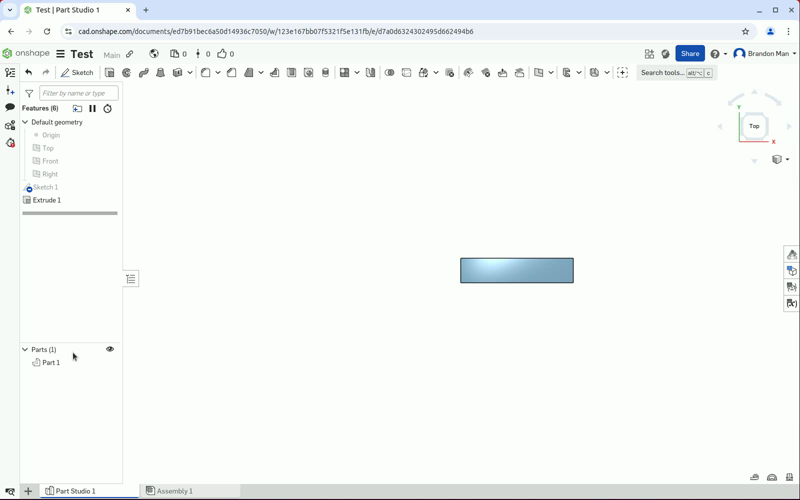
key(shift+p)
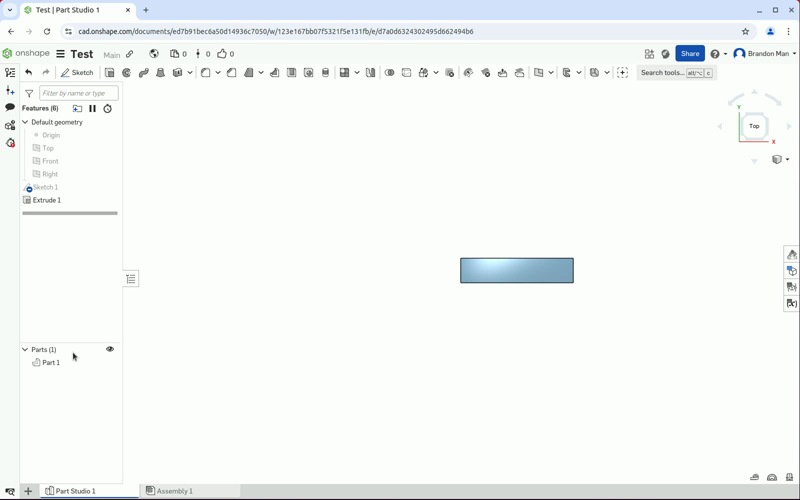
key(space)
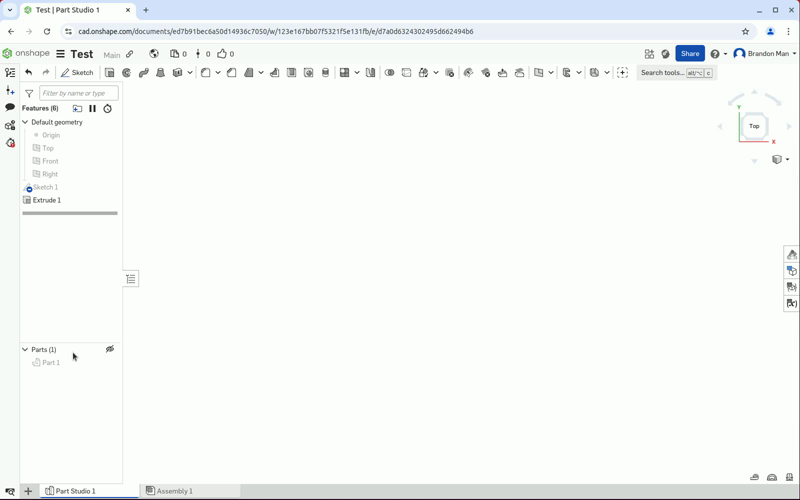
key_down(shift)
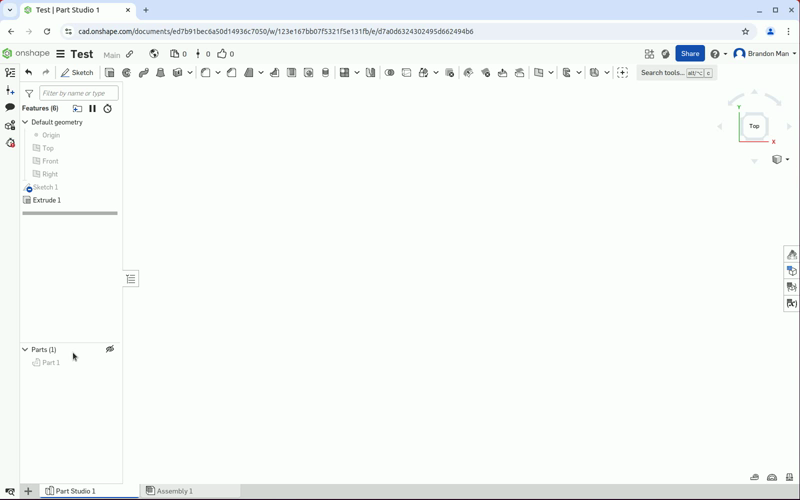
key(up)
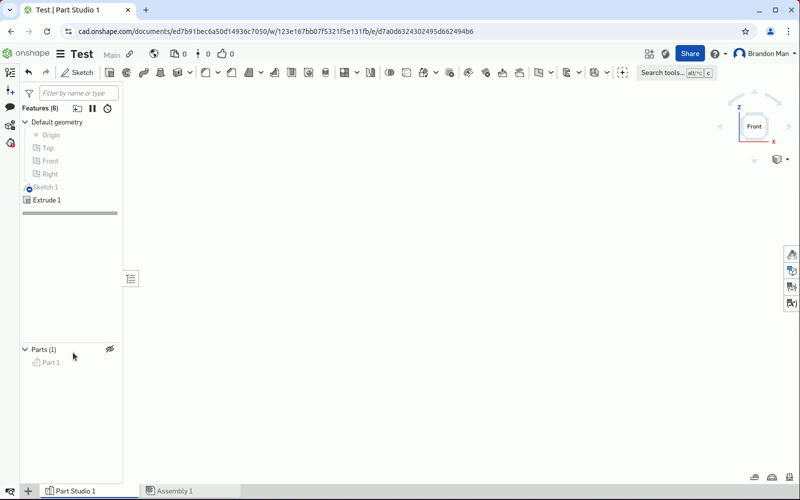
key_up(shift)
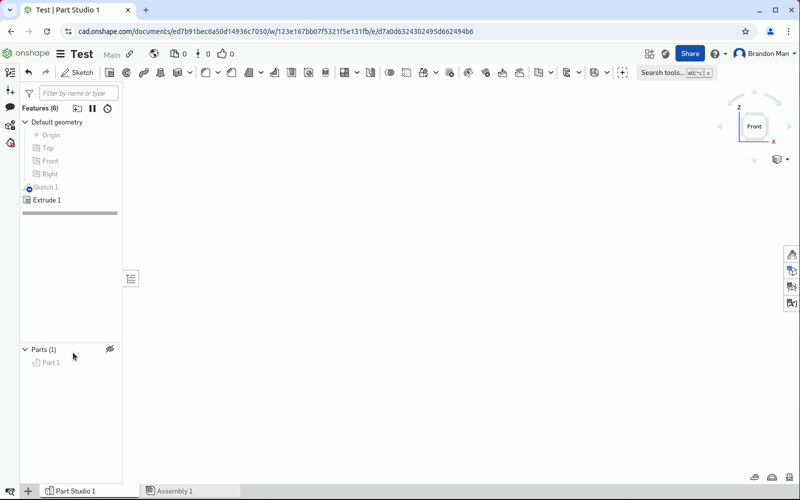
mouse_move(73, 352)
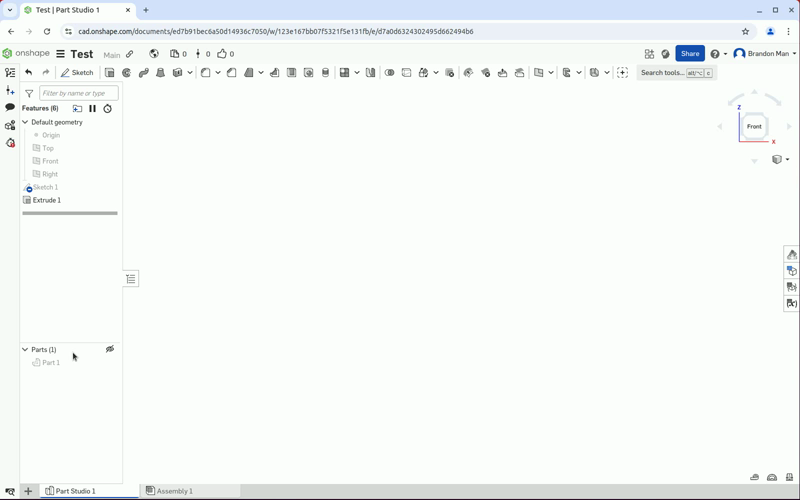
key(shift+y)
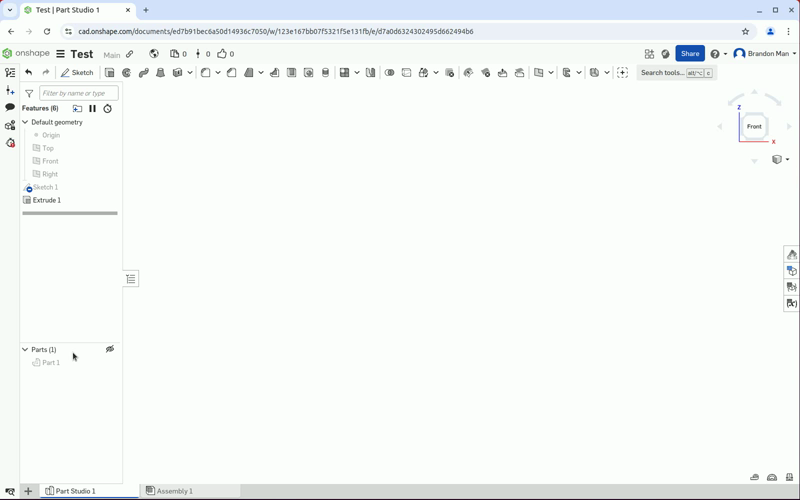
key(shift+s)
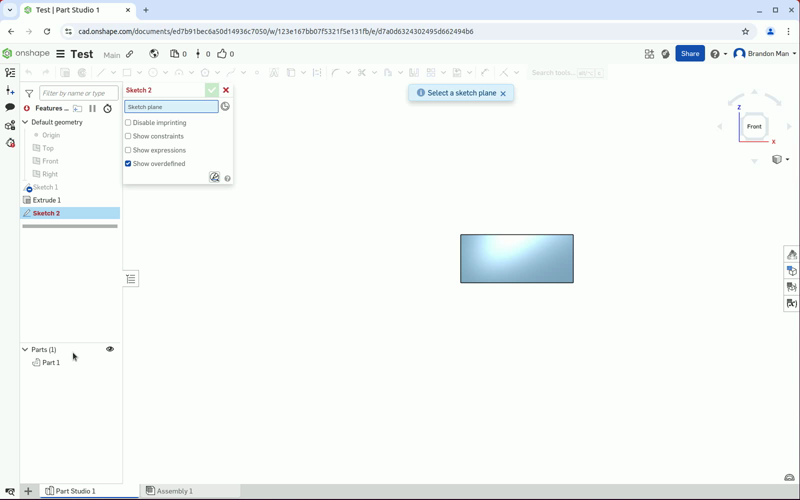
mouse_move(73, 163)
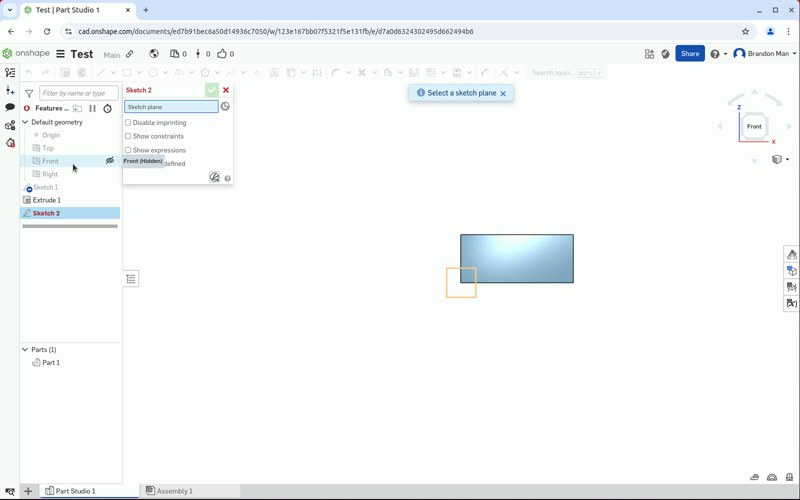
click(73, 163)
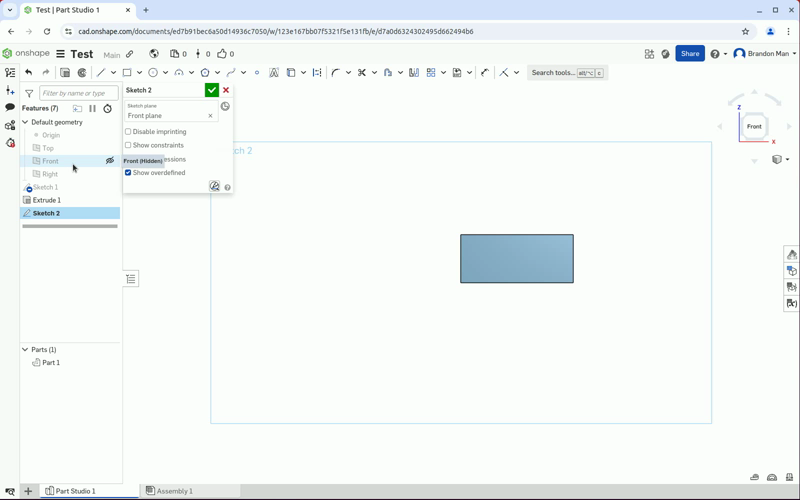
mouse_move(73, 352)
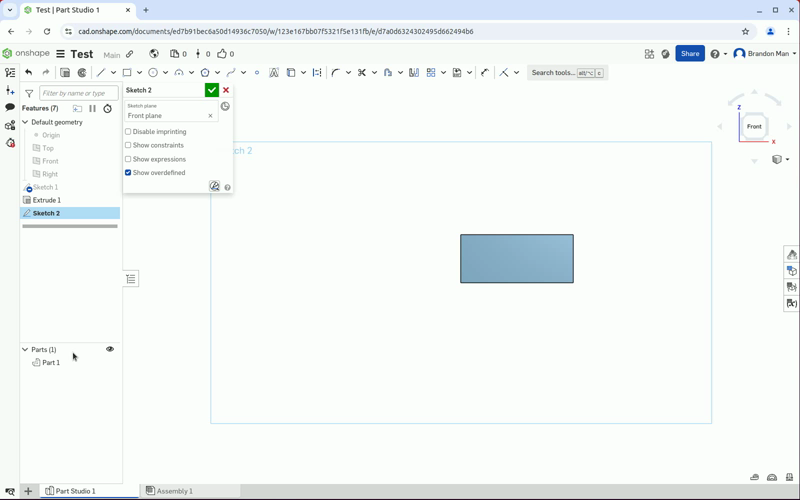
key(y)
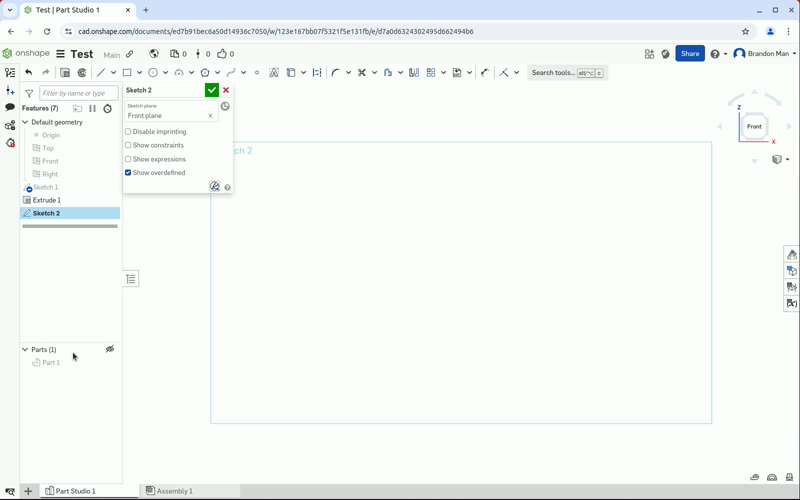
key(l)
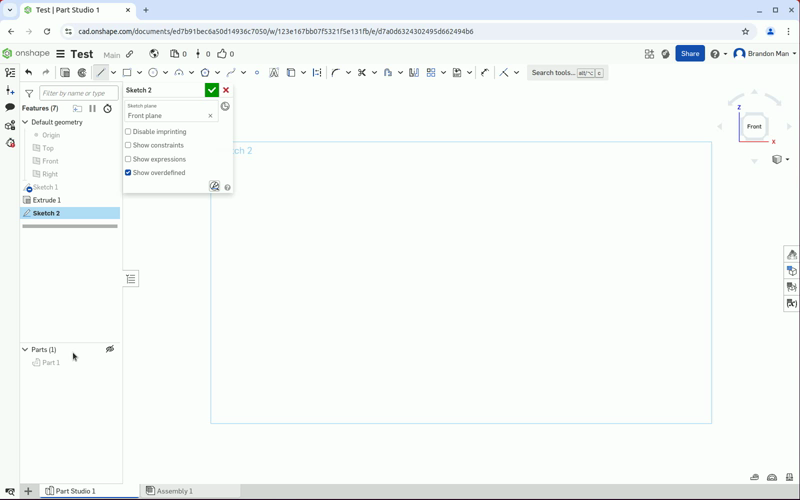
key_down(shift)
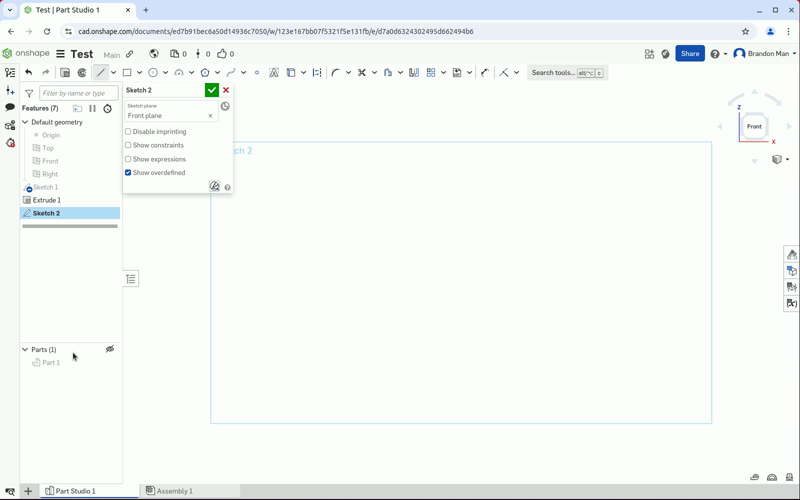
mouse_move(461, 281)
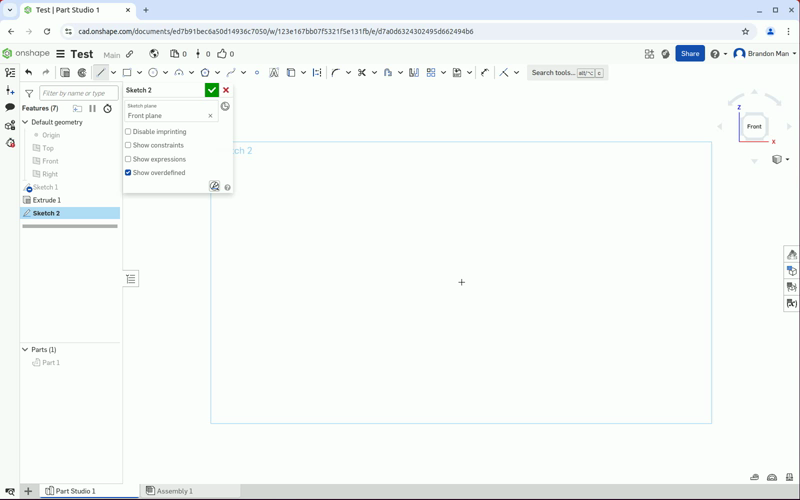
click(461, 281)
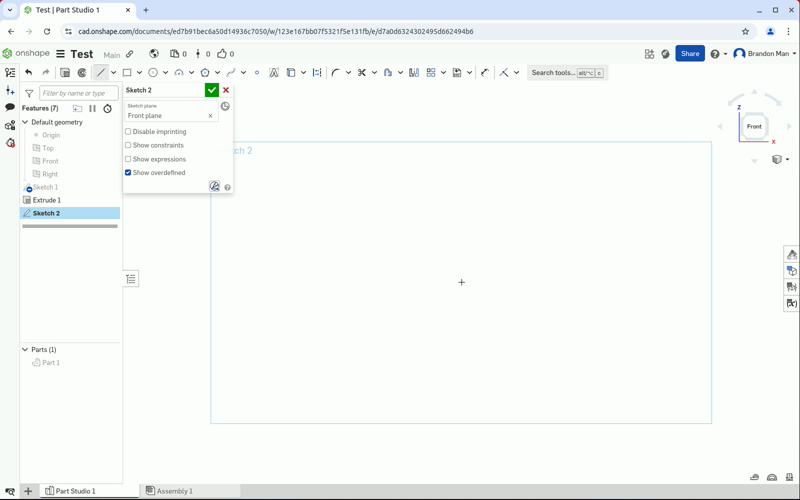
key_up(shift)
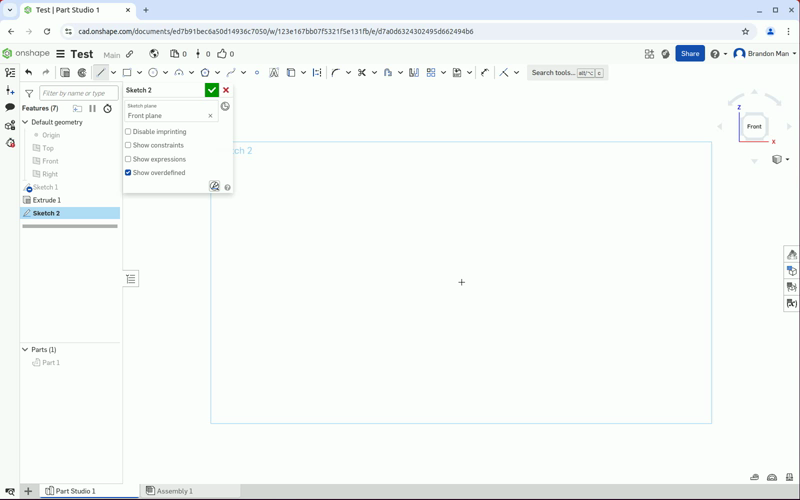
key_down(shift)
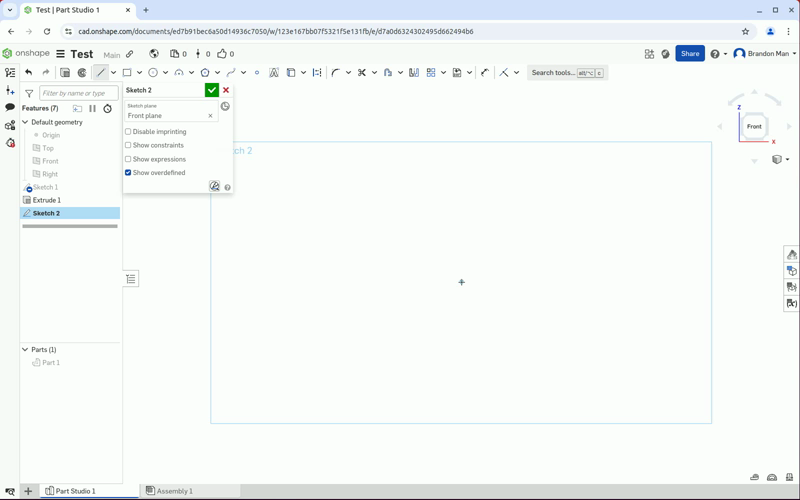
mouse_move(572, 281)
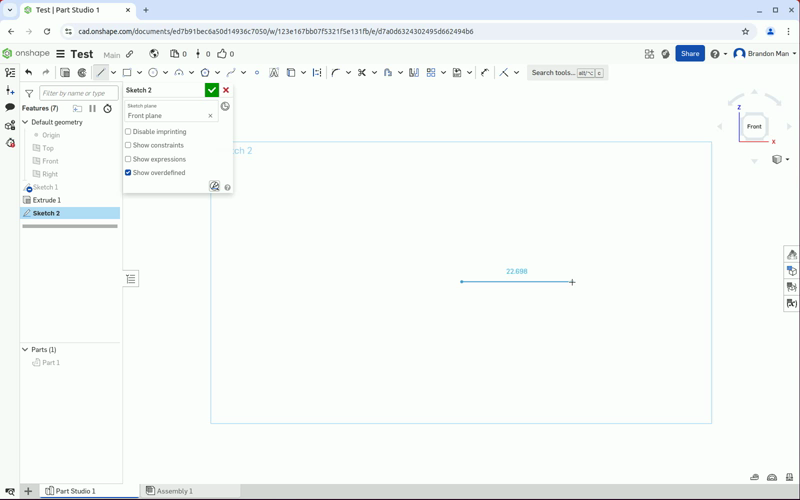
click(572, 281)
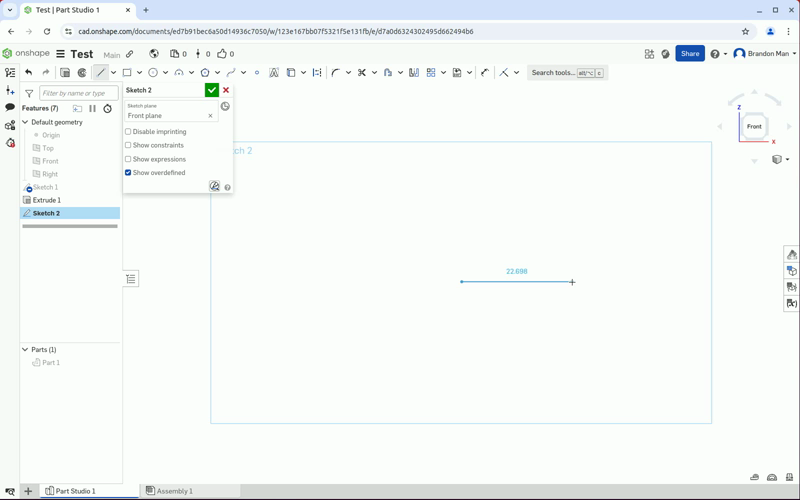
key_up(shift)
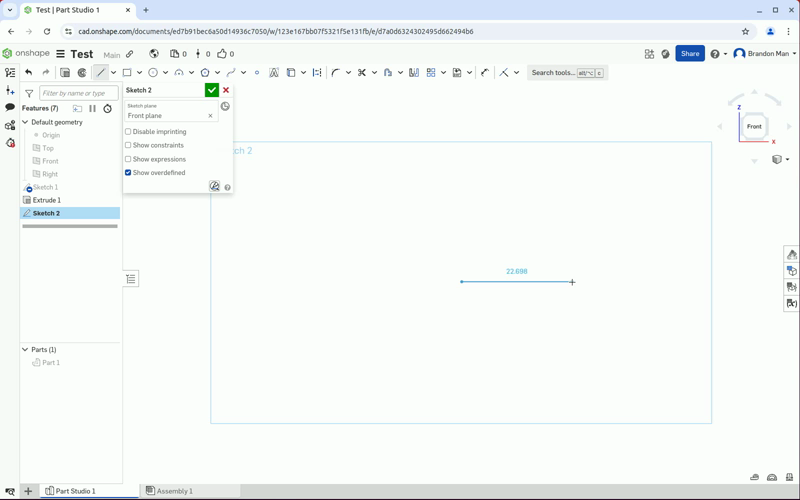
key_down(shift)
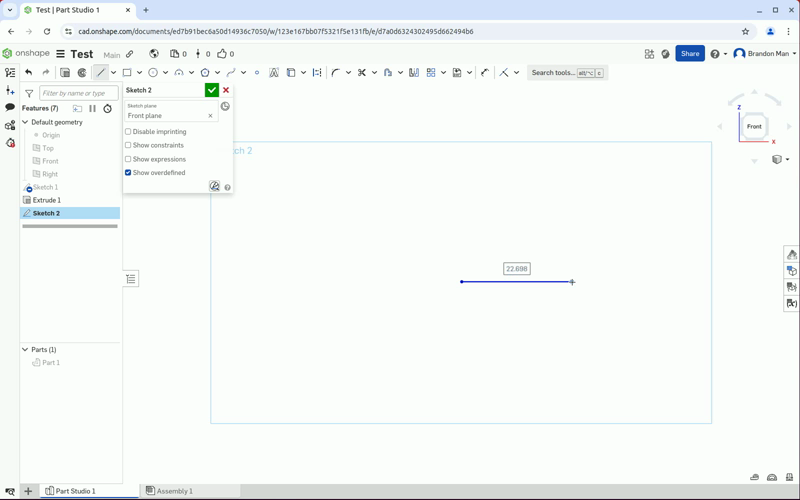
mouse_move(589, 281)
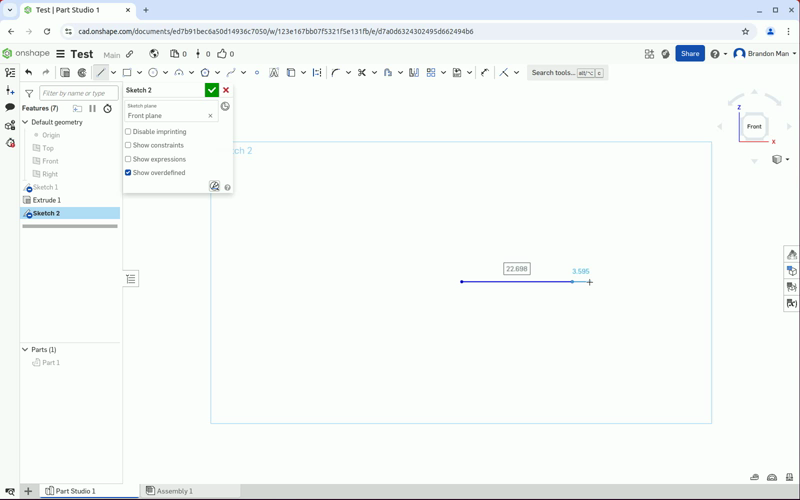
mouse_move(572, 236)
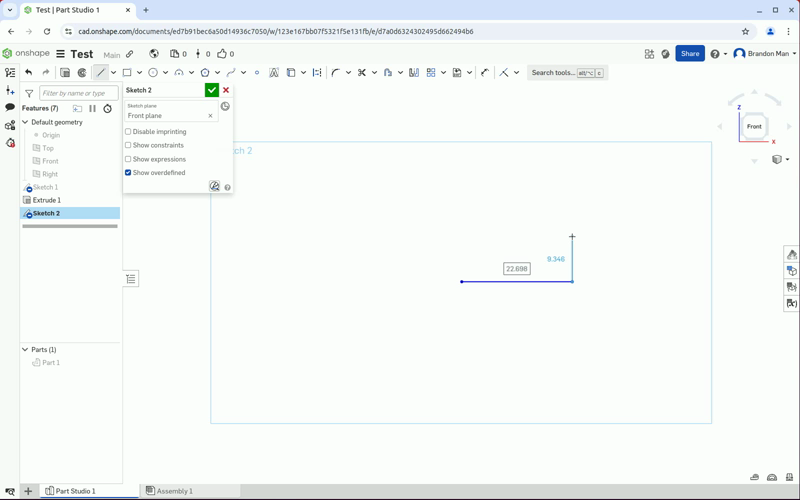
click(572, 236)
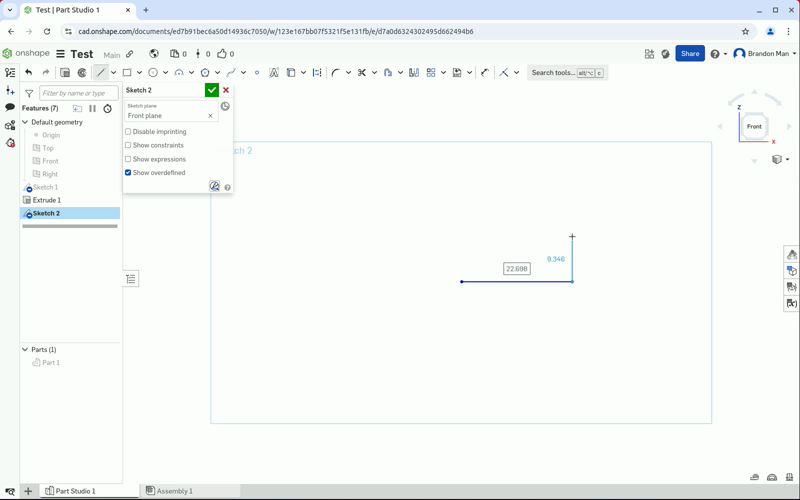
key_up(shift)
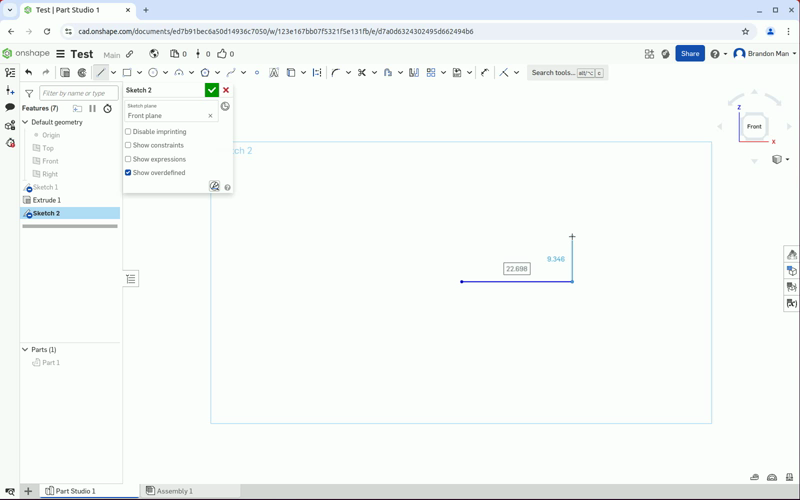
key_down(shift)
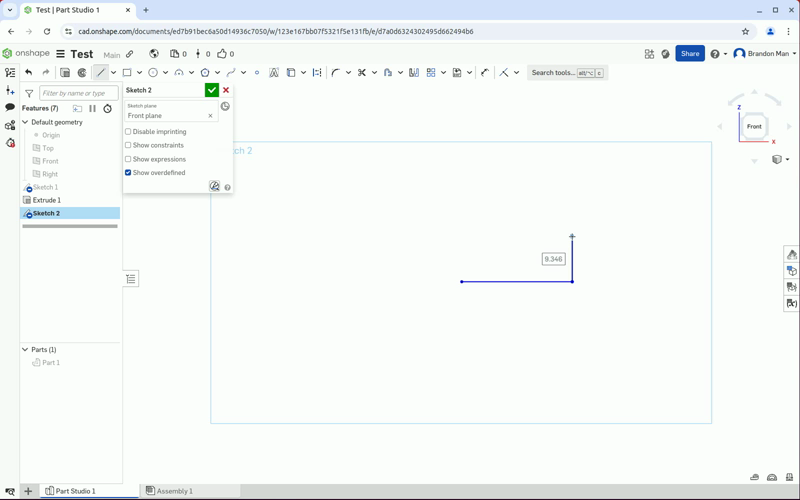
mouse_move(461, 236)
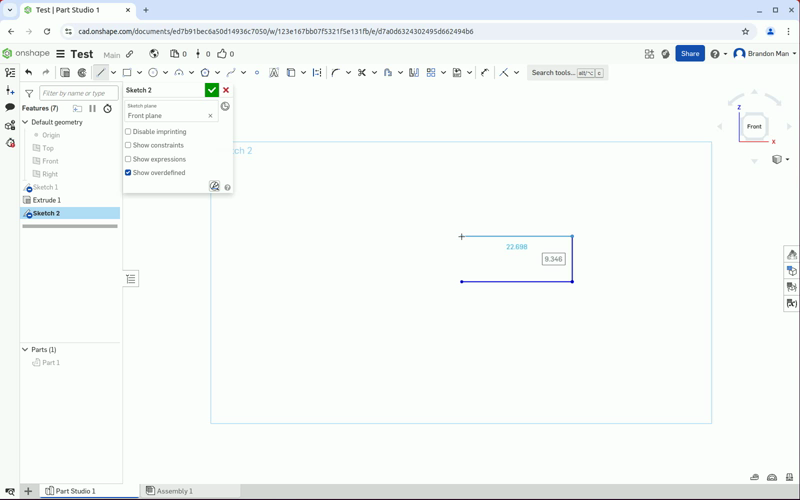
click(461, 236)
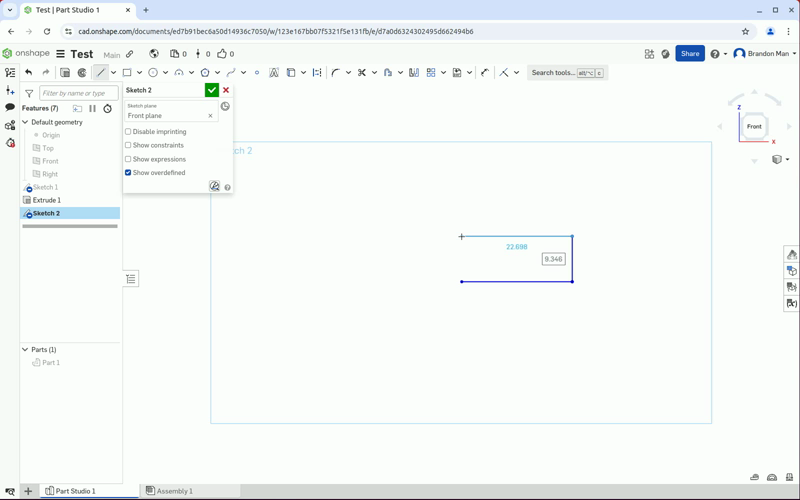
key_up(shift)
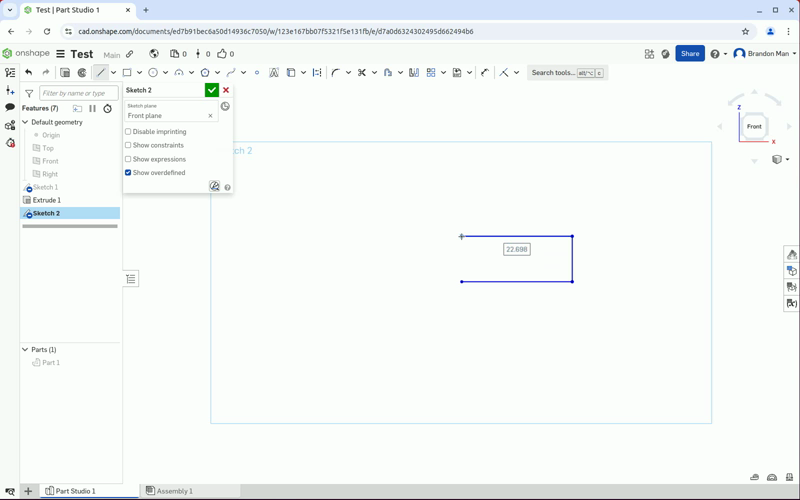
mouse_move(492, 236)
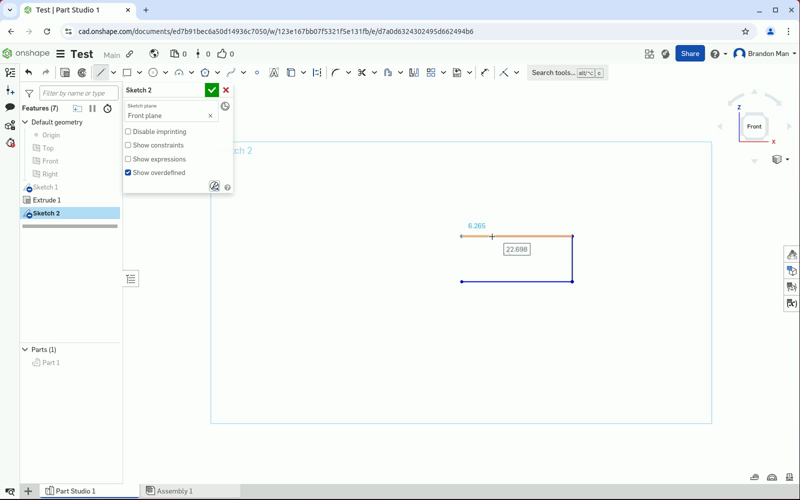
key_down(shift)
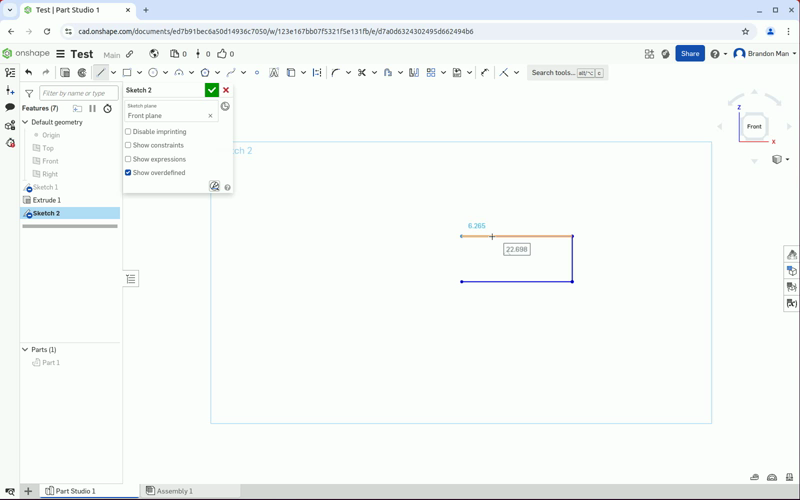
mouse_move(461, 281)
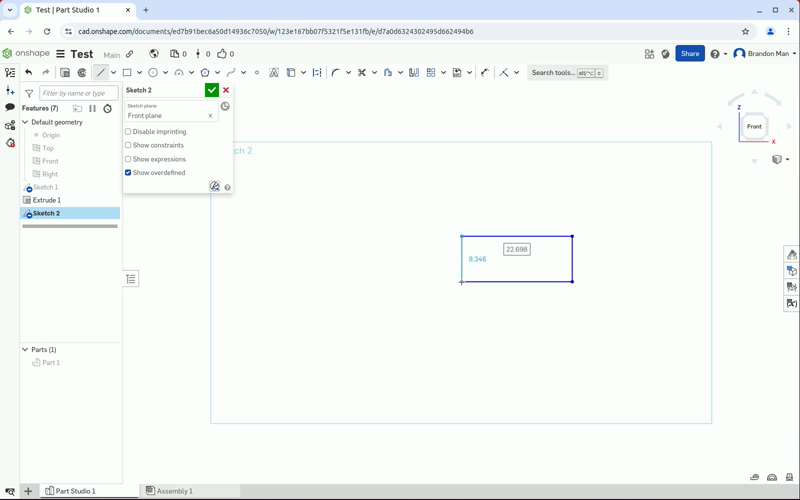
key_up(shift)
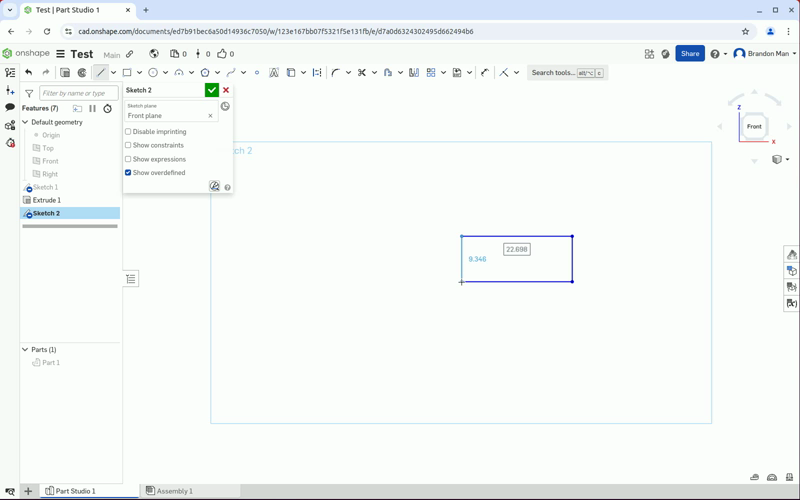
click(461, 281)
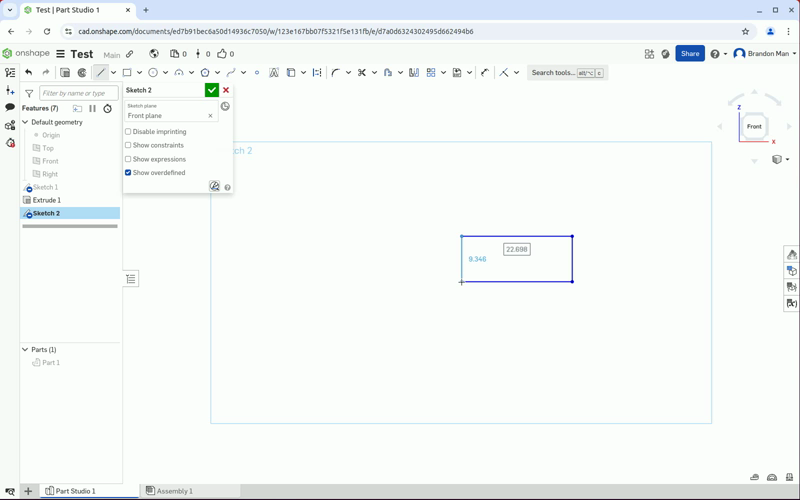
key(esc)
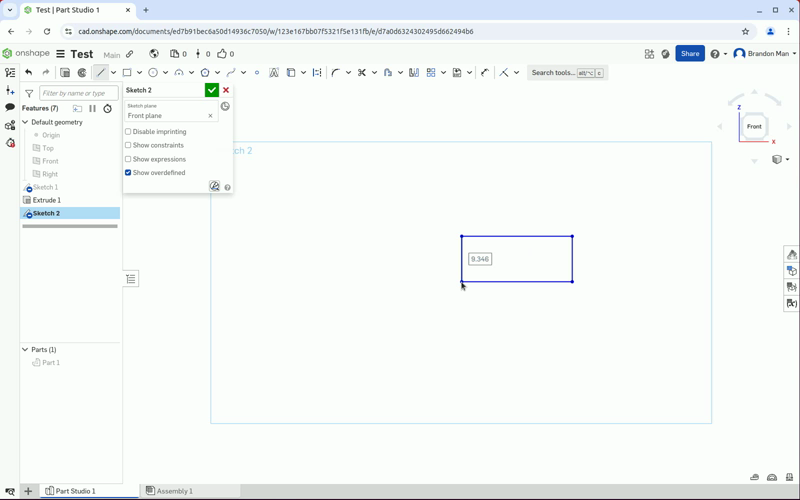
mouse_move(518, 254)
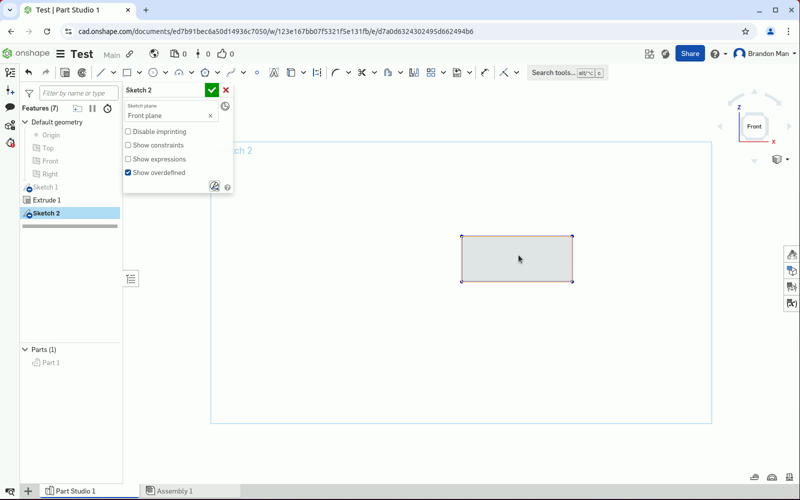
click(518, 254)
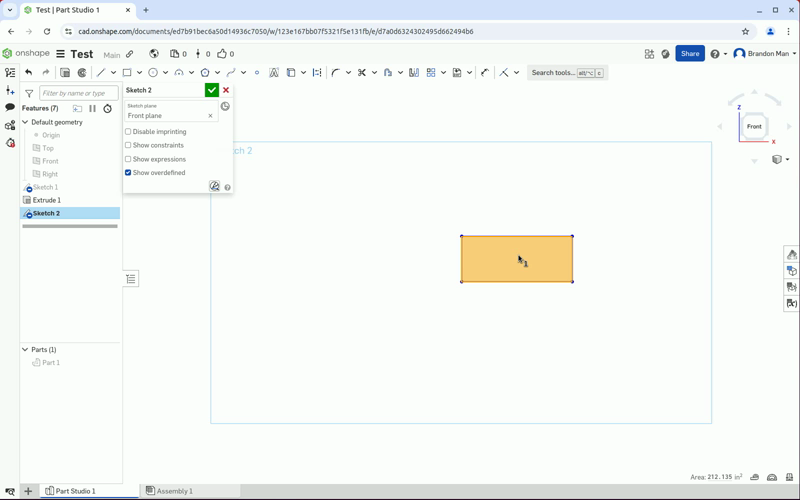
mouse_move(73, 352)
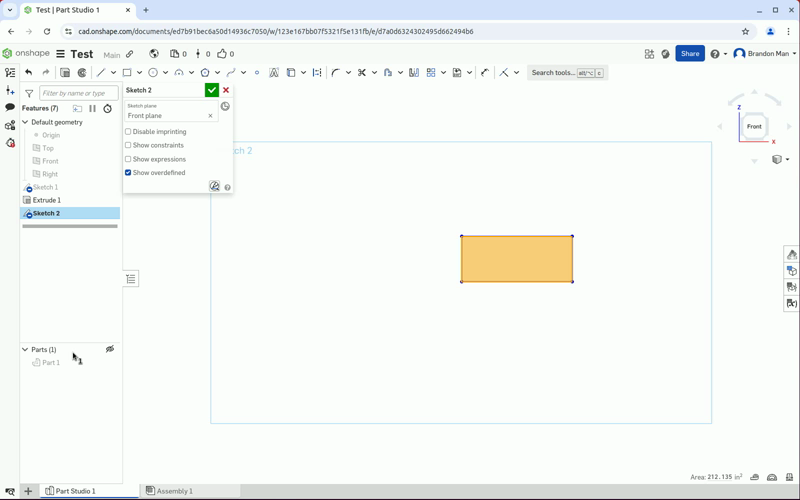
key(shift+y)
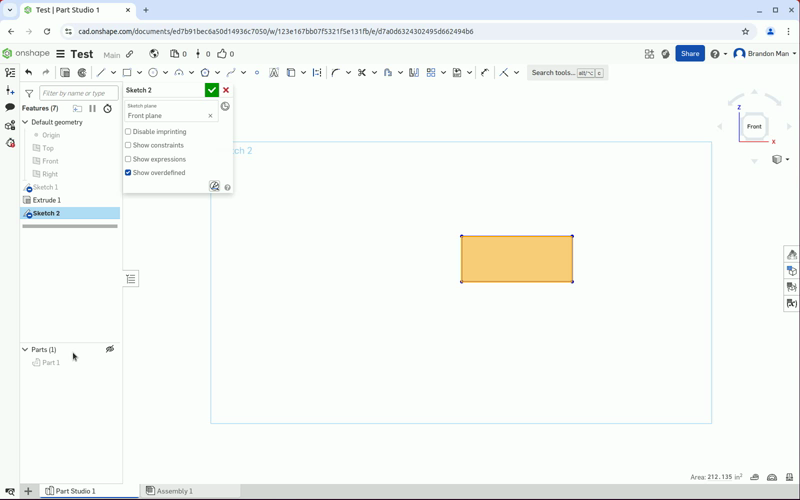
key(shift+e)
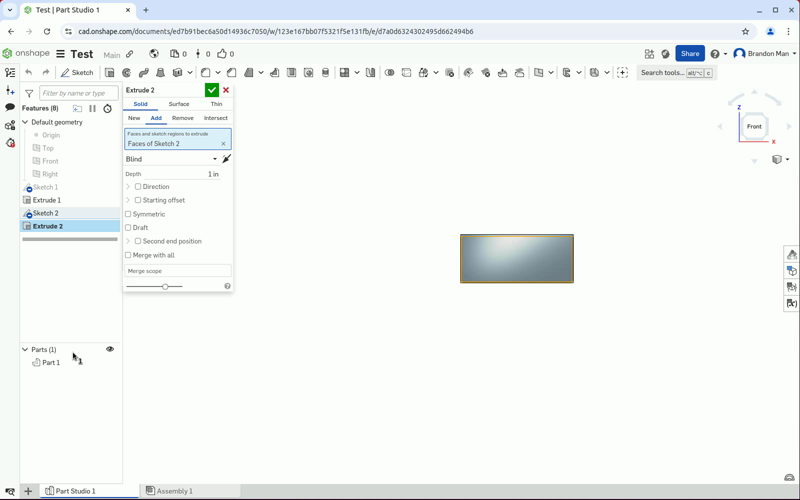
mouse_move(143, 106)
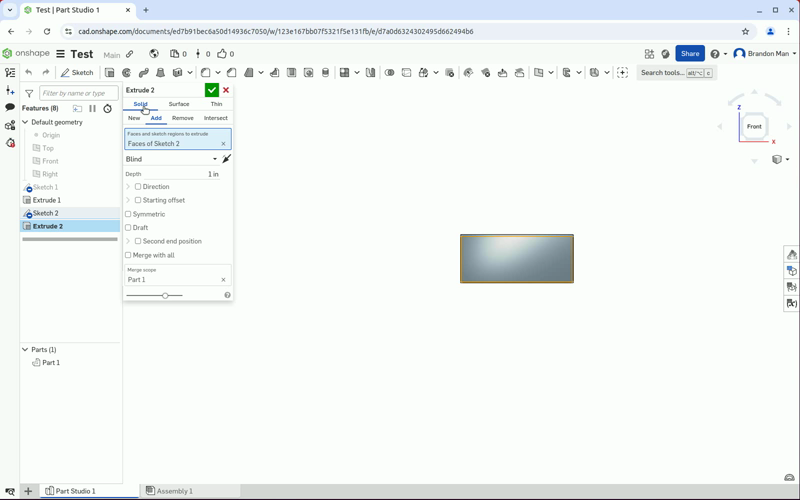
click(143, 106)
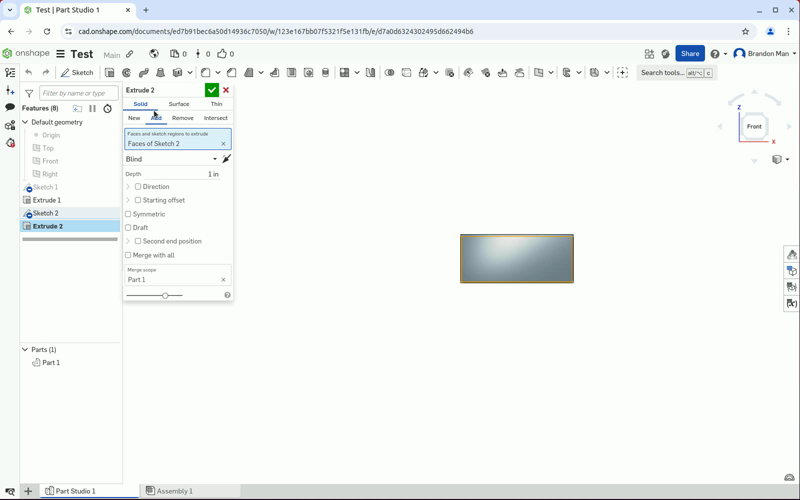
mouse_move(186, 120)
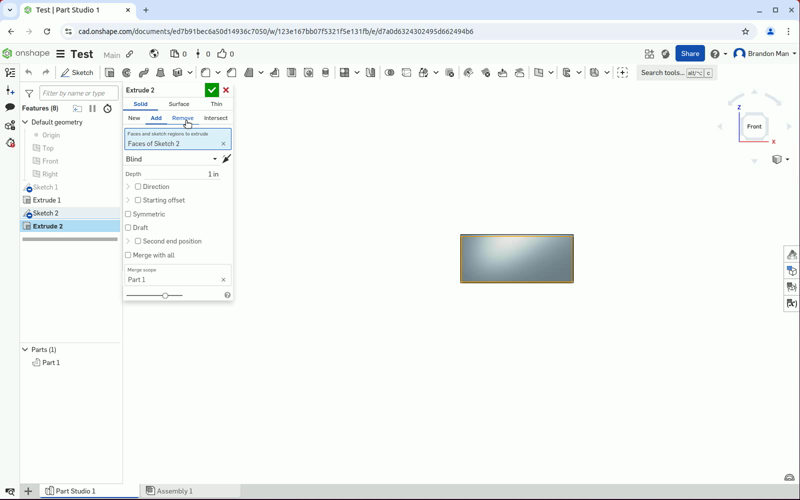
click(186, 120)
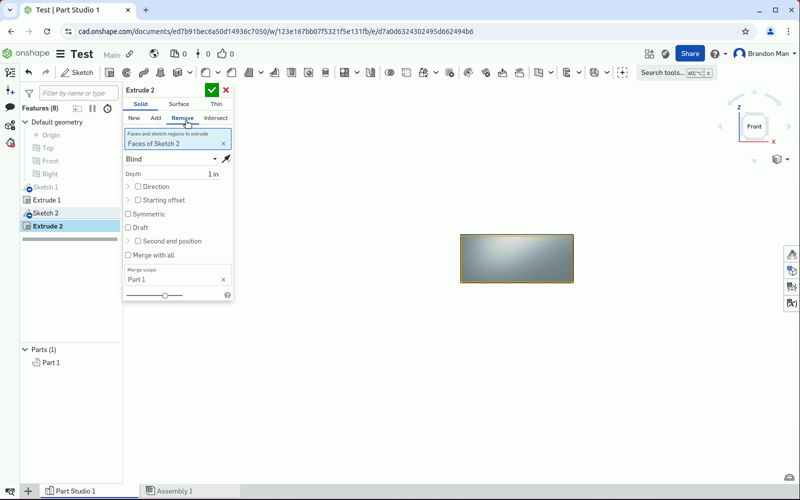
key(tab, 4)
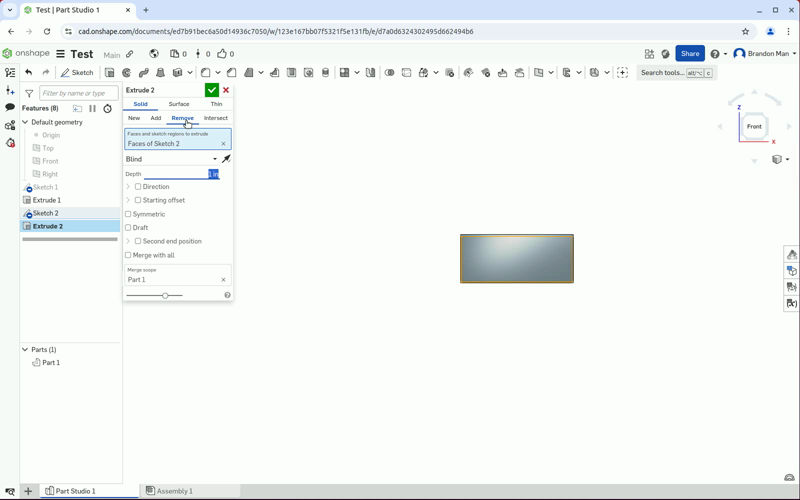
text(0.481)
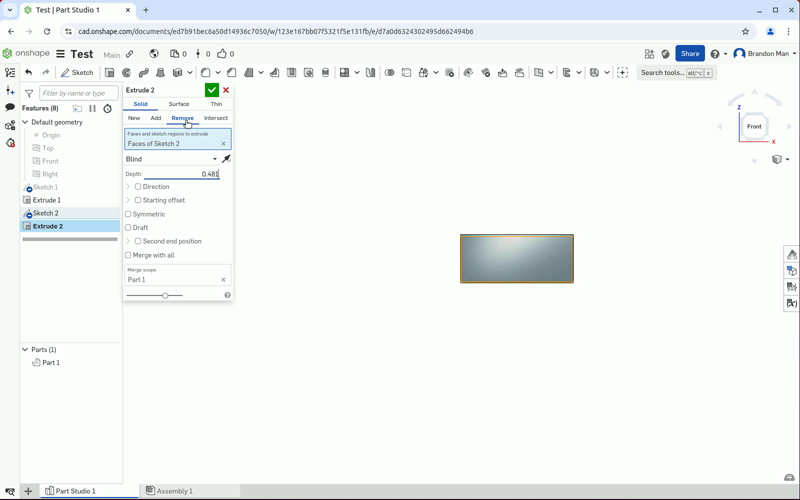
key(tab, 6)
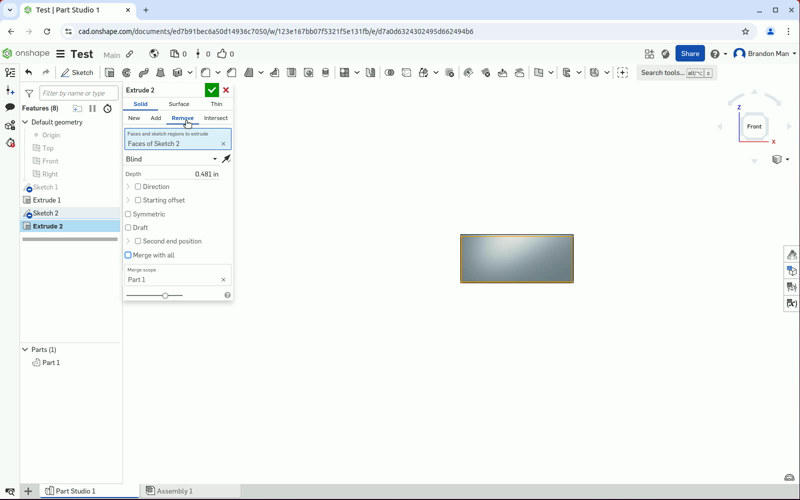
key(space)
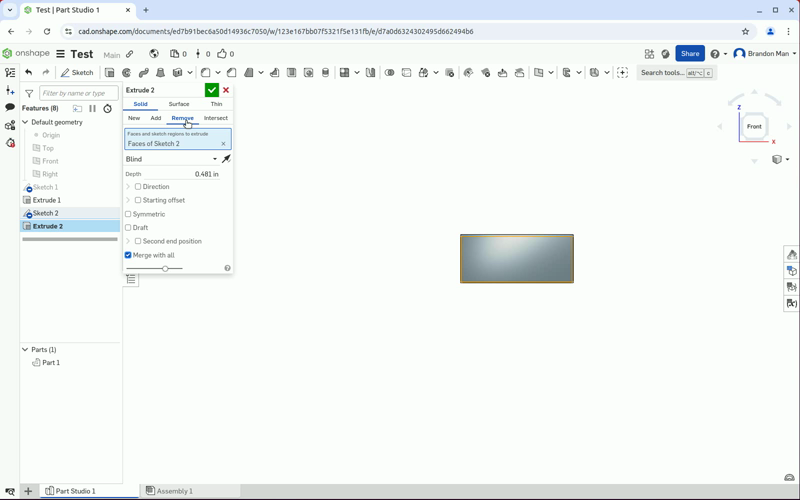
key(enter)
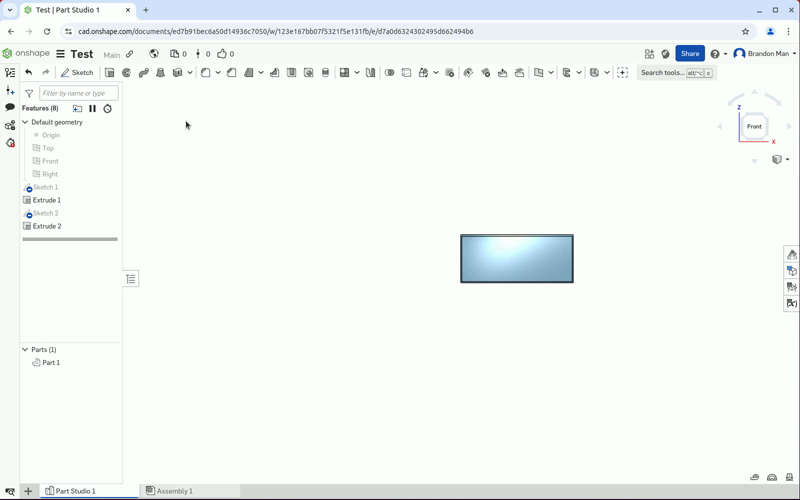
key(shift+h)
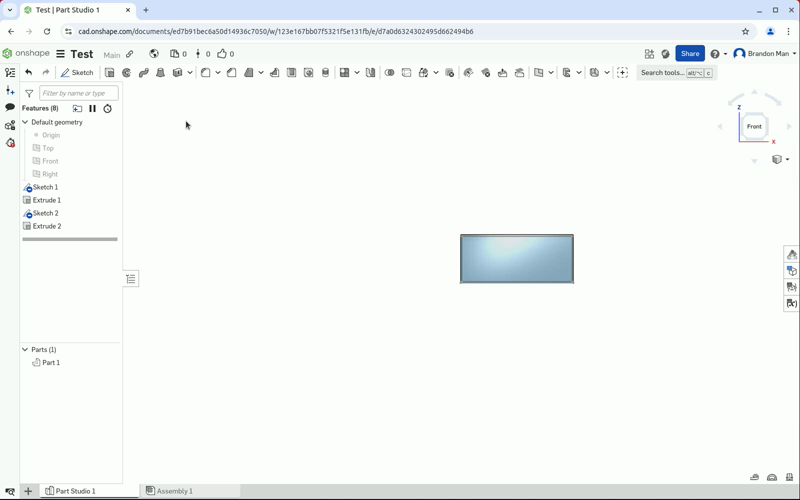
key(shift+h)
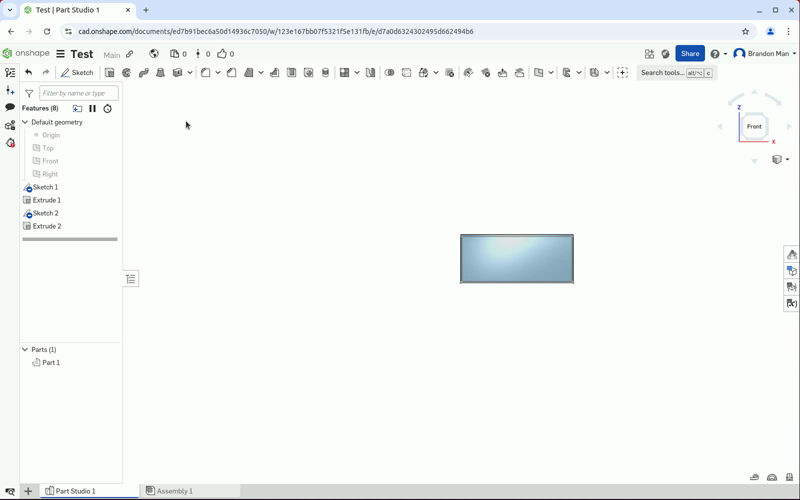
key(shift+7)
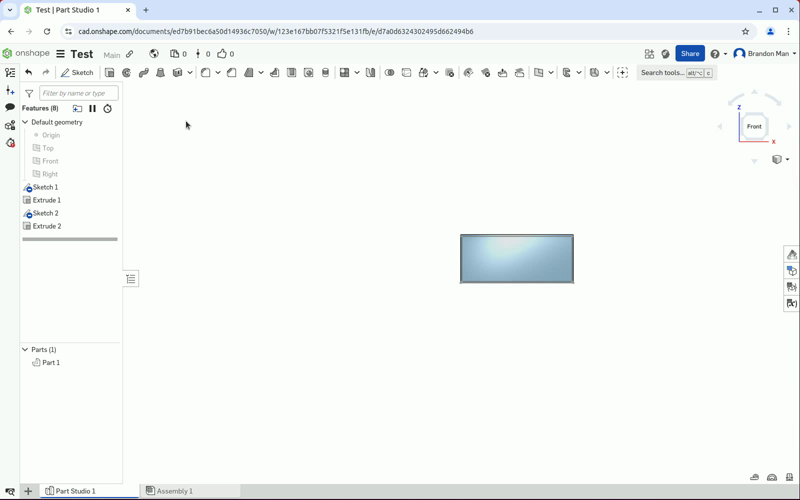
key(left, 2)
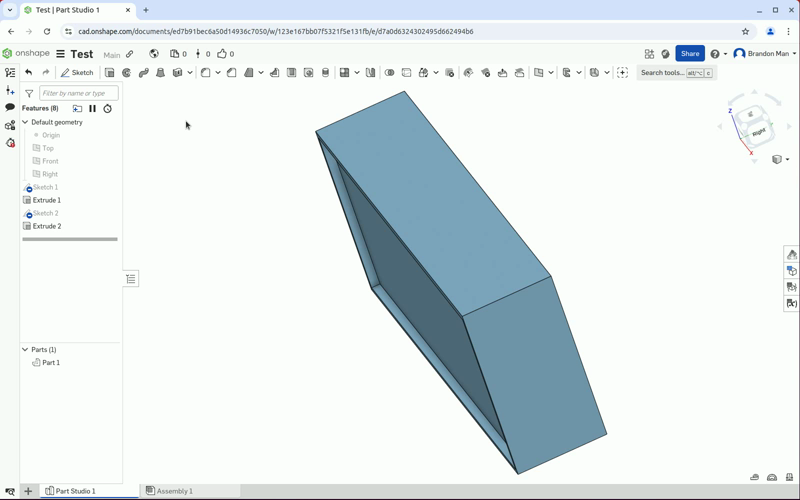
key(down, 2)
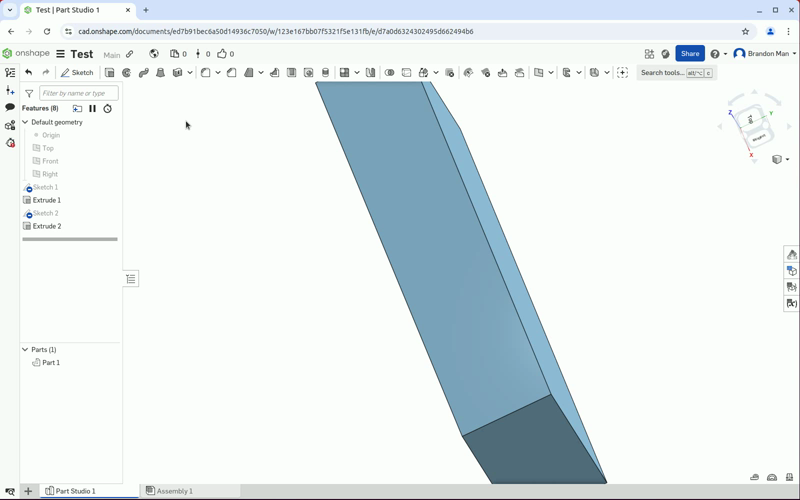
key(up, 2)
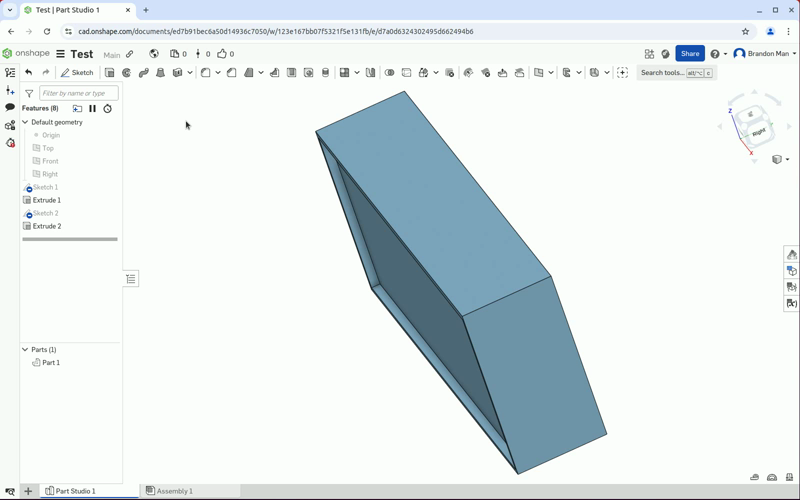
key(right, 2)
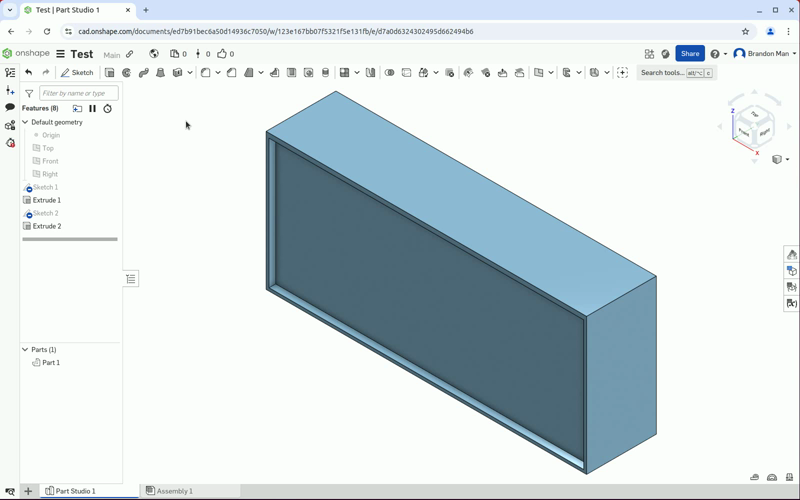
mouse_move(73, 189)
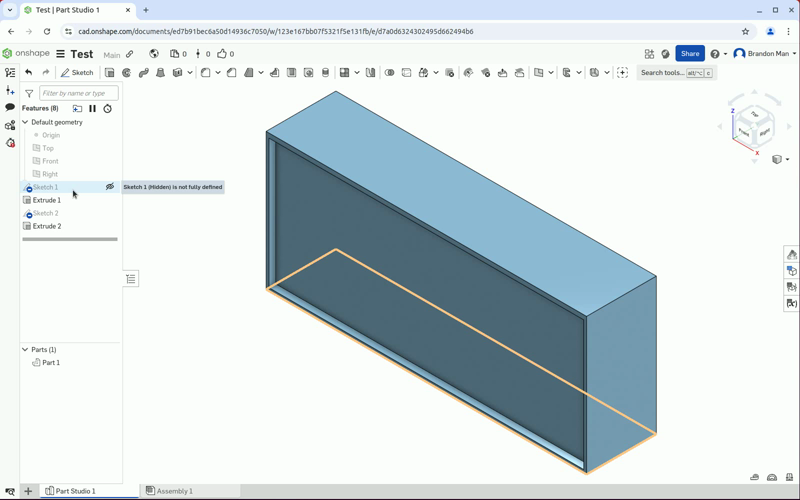
click(73, 189)